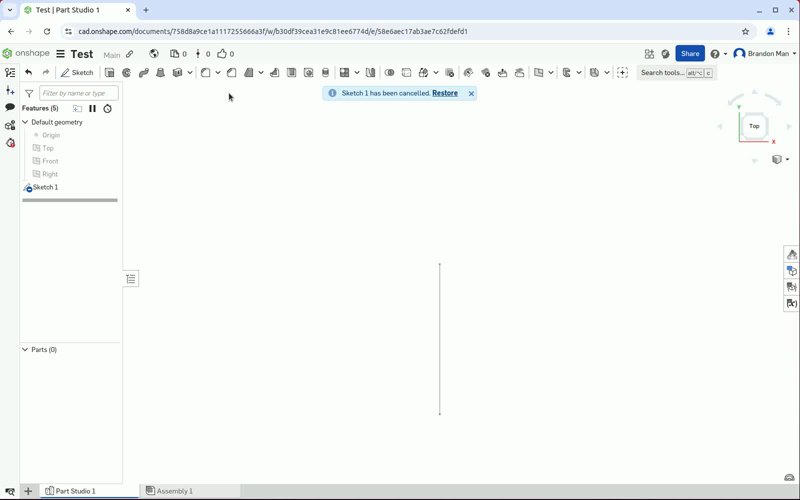
key(shift+h)
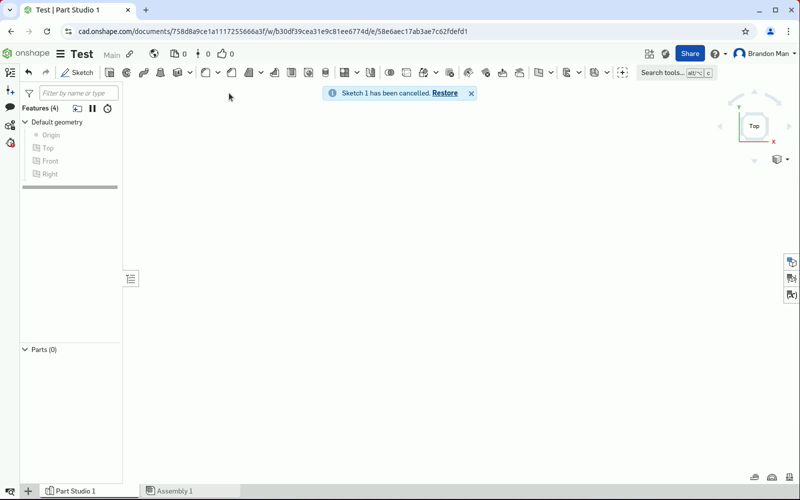
mouse_move(73, 352)
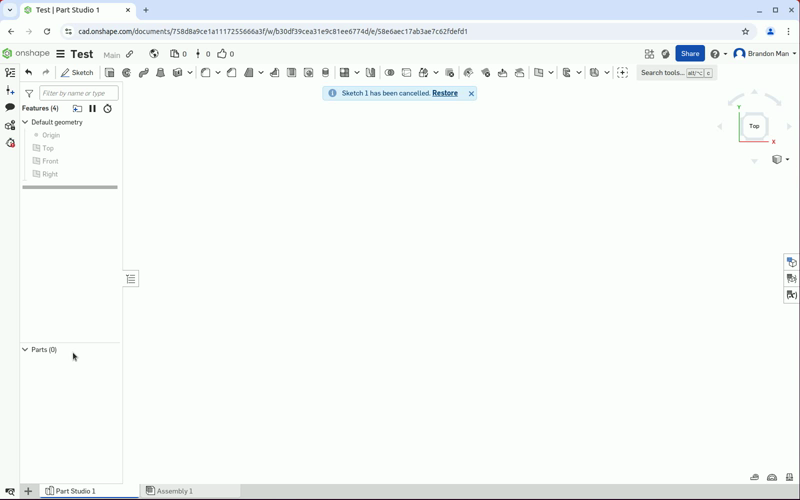
key(y)
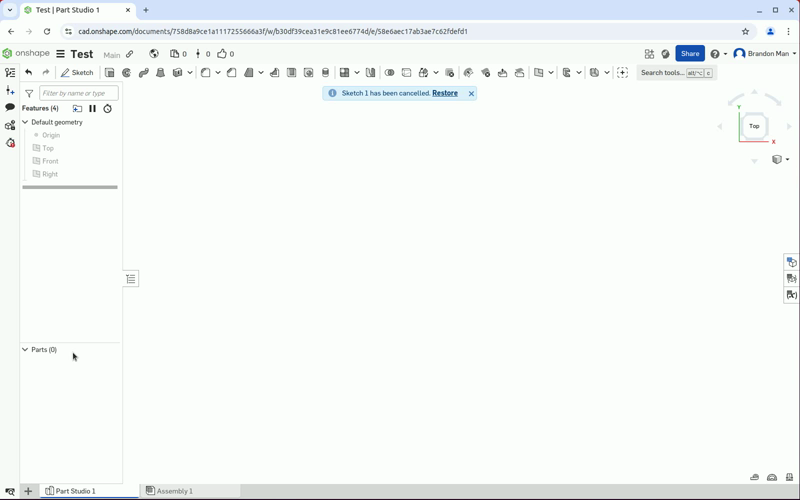
key(shift+p)
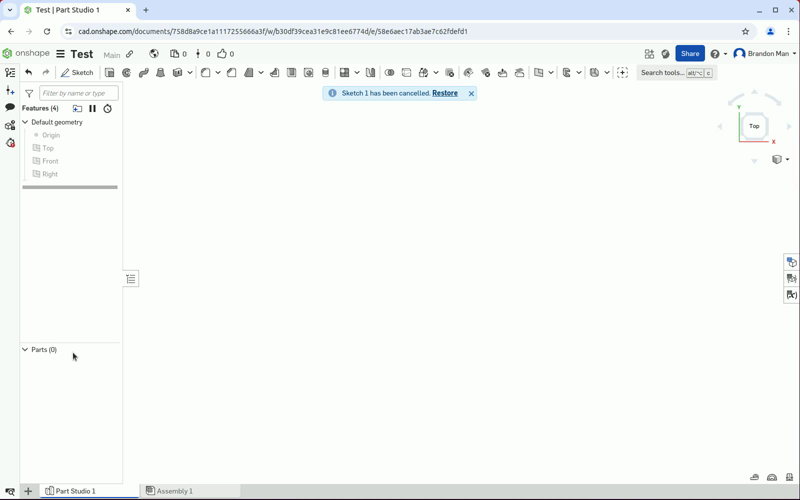
key(space)
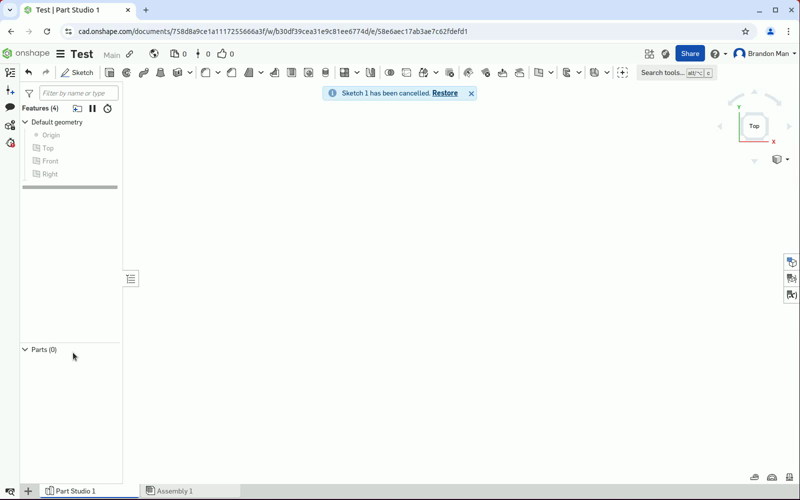
key_down(shift)
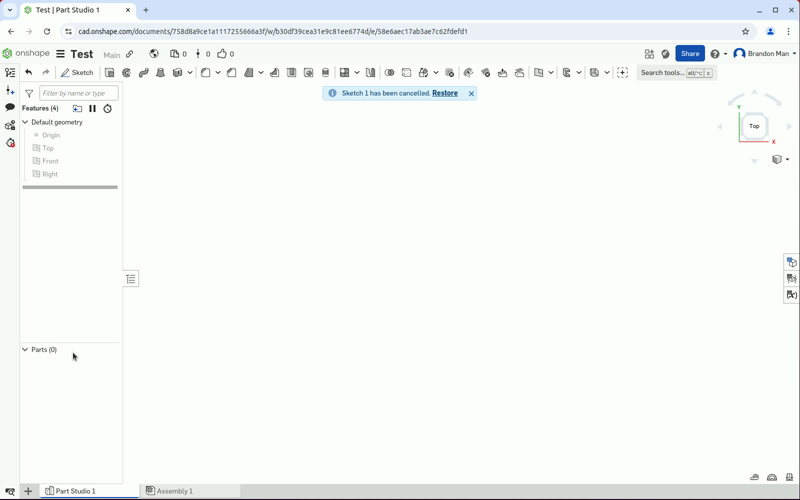
key(up)
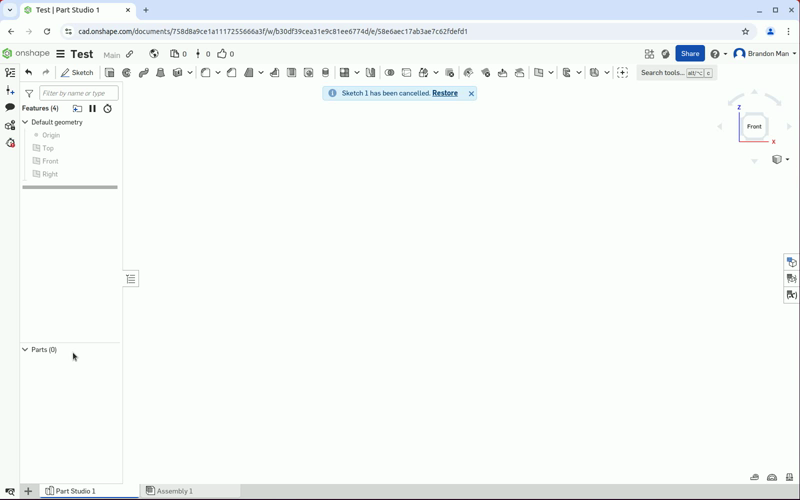
key_up(shift)
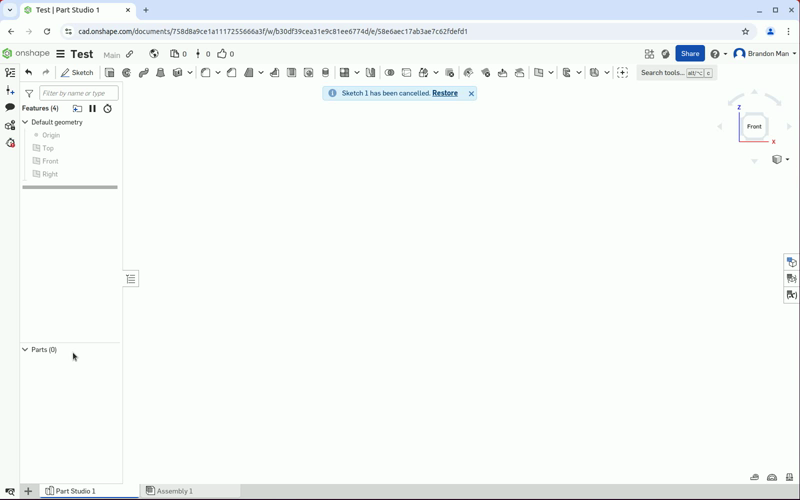
mouse_move(73, 352)
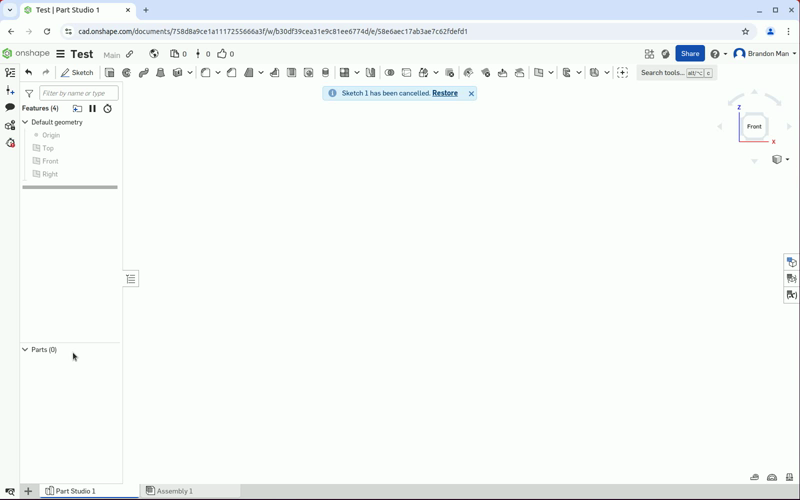
key(shift+y)
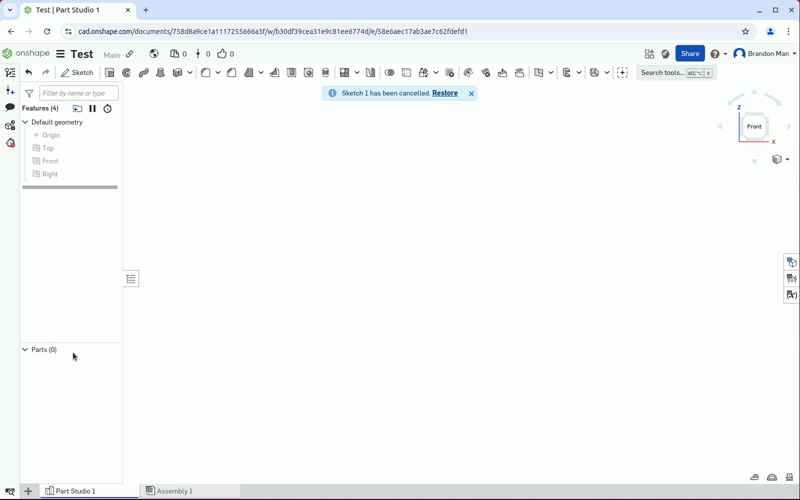
key(shift+s)
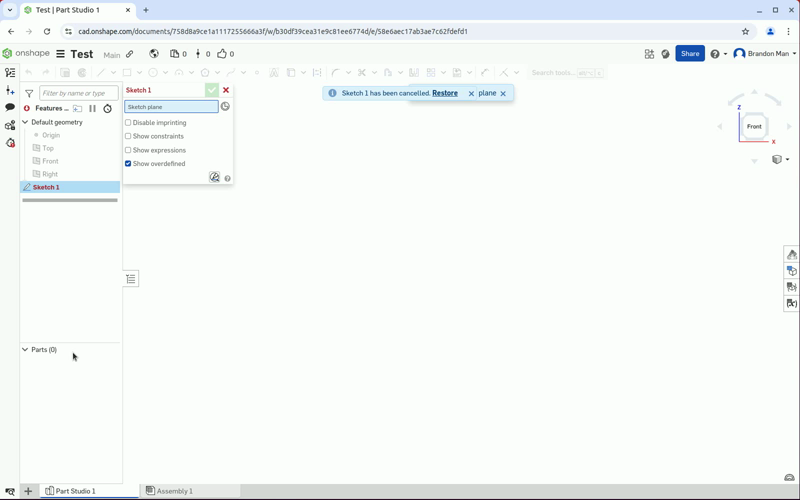
mouse_move(73, 163)
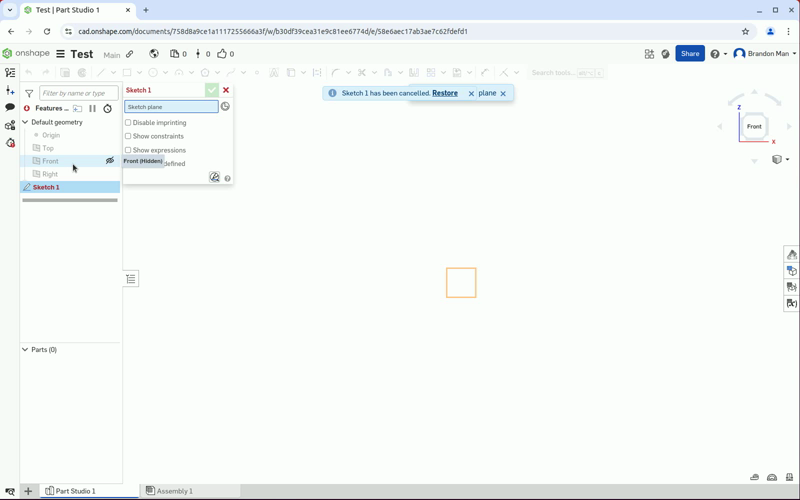
click(73, 163)
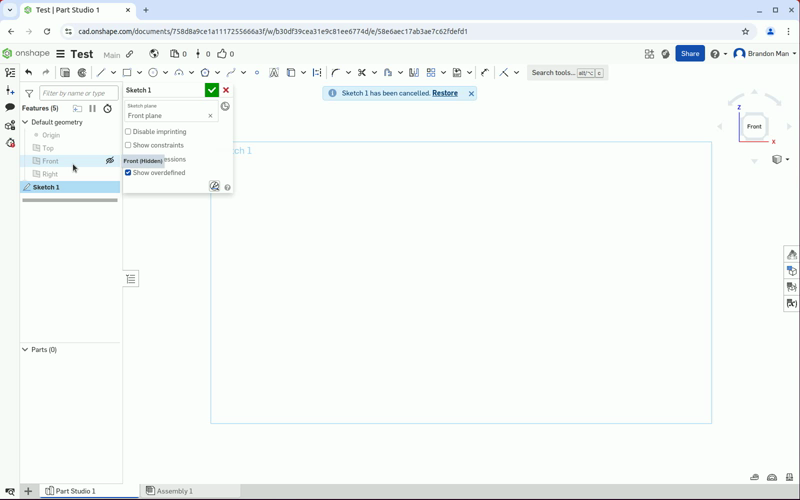
mouse_move(73, 352)
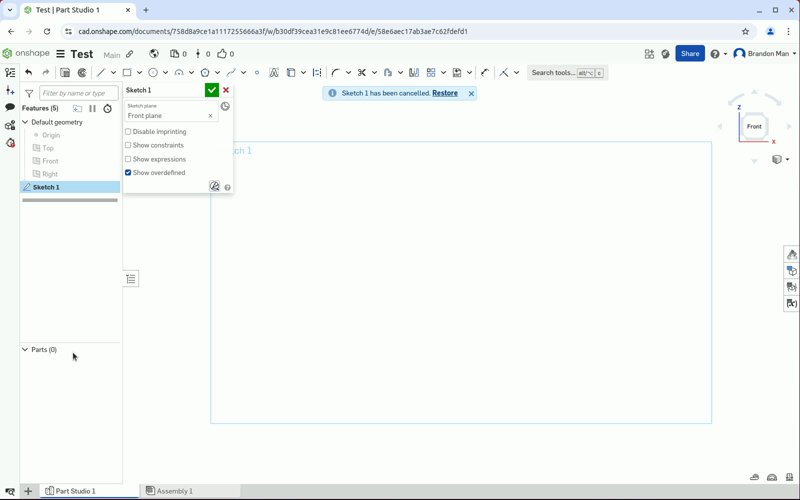
key(y)
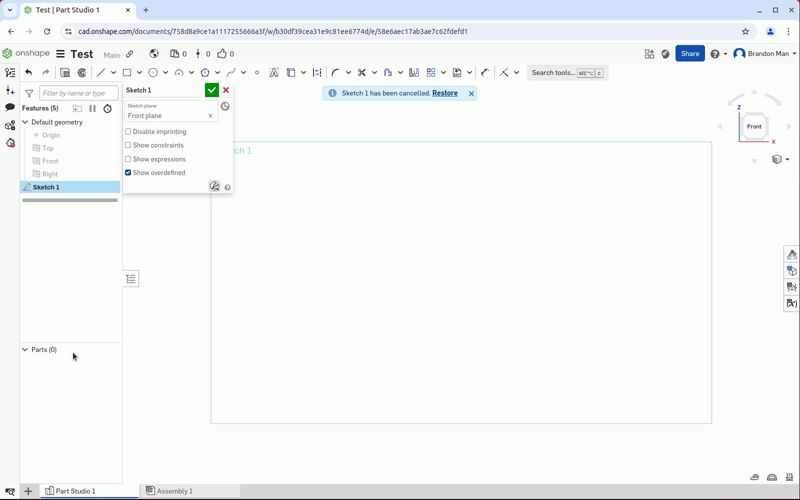
key(l)
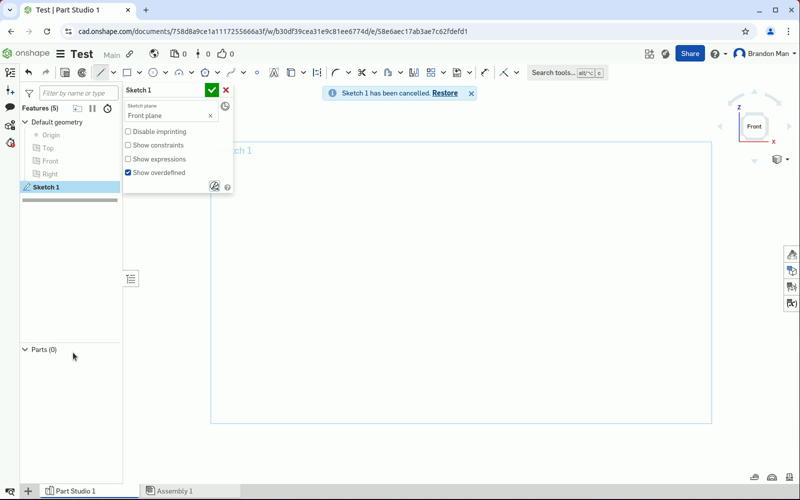
key_down(shift)
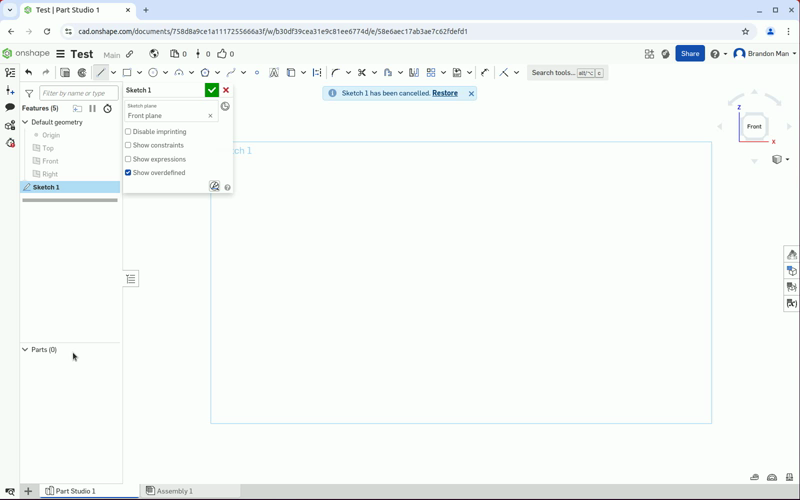
mouse_move(380, 236)
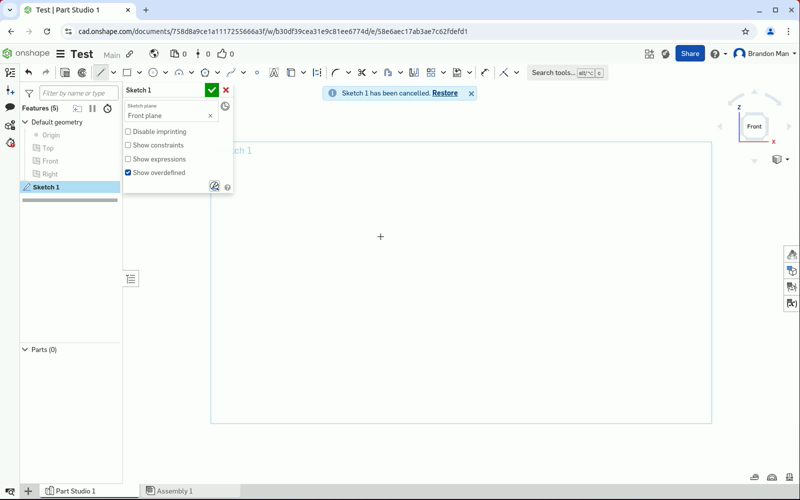
click(380, 236)
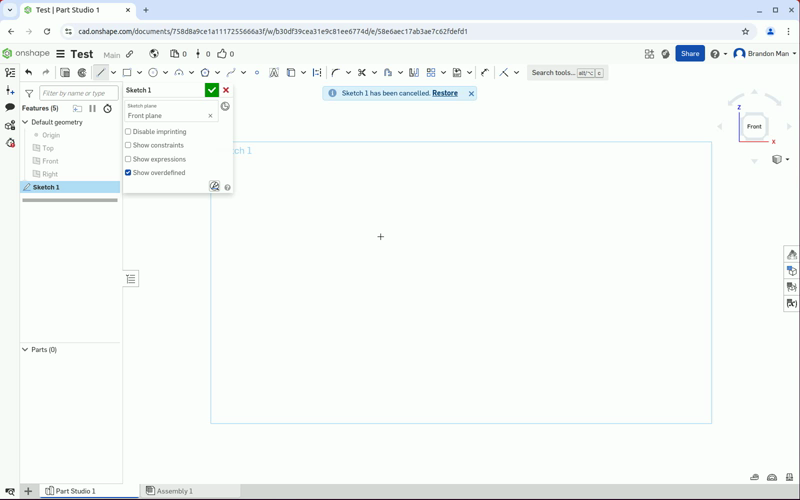
key_up(shift)
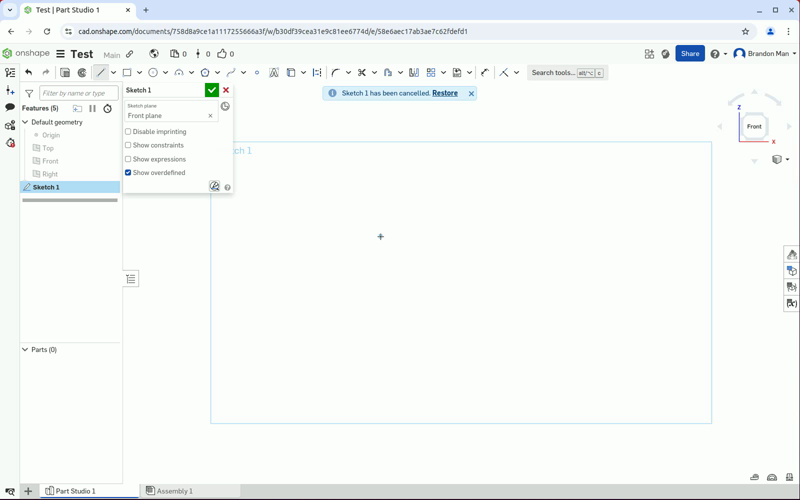
key_down(shift)
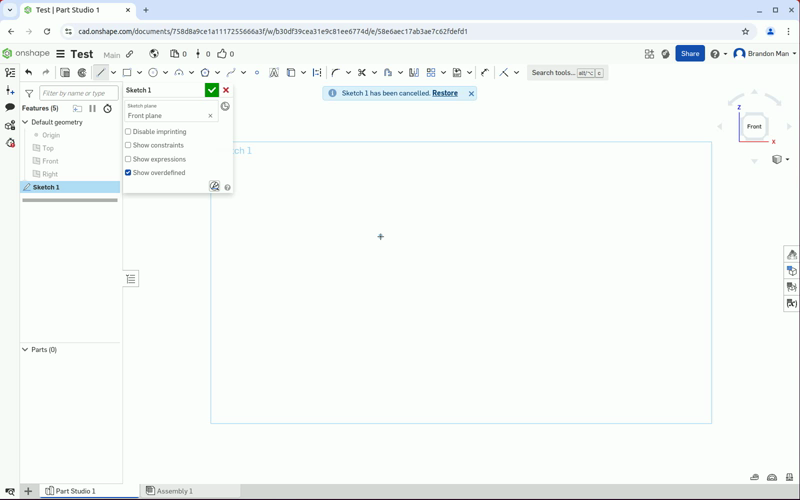
mouse_move(447, 236)
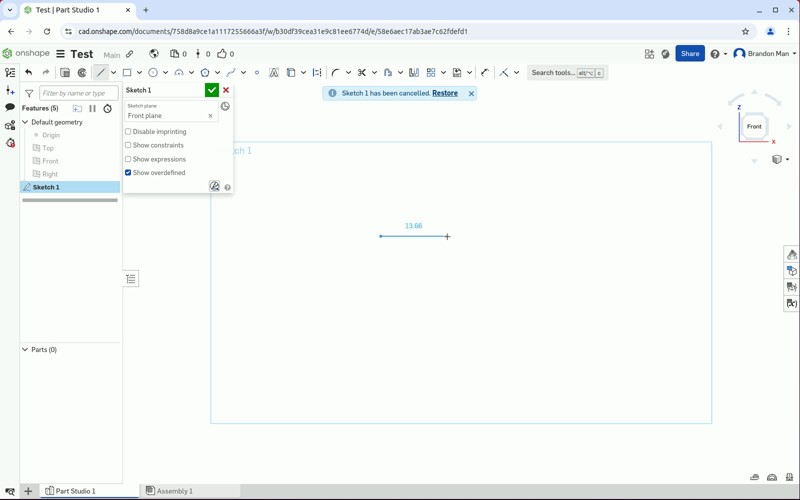
click(447, 236)
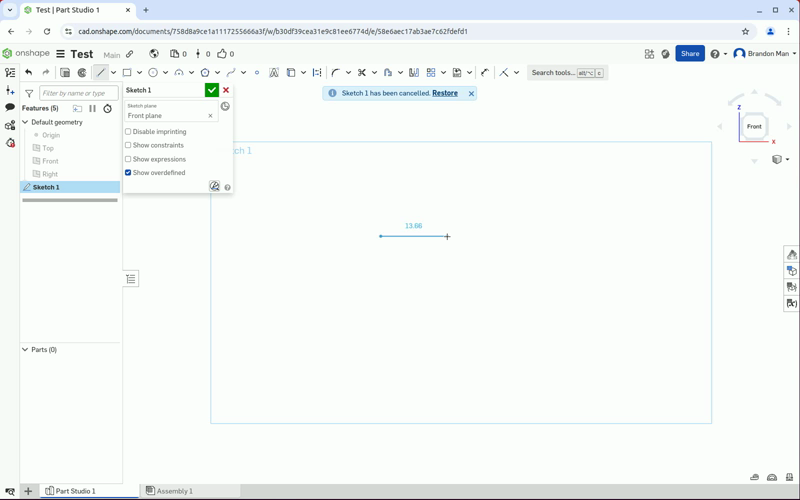
key_up(shift)
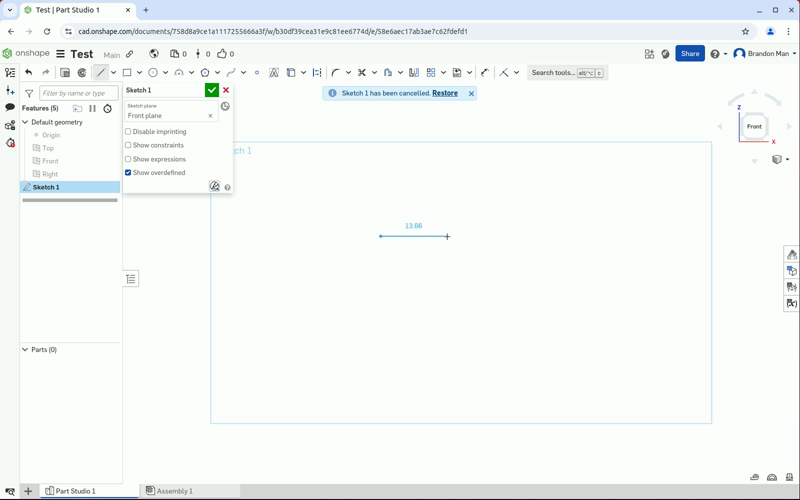
key_down(shift)
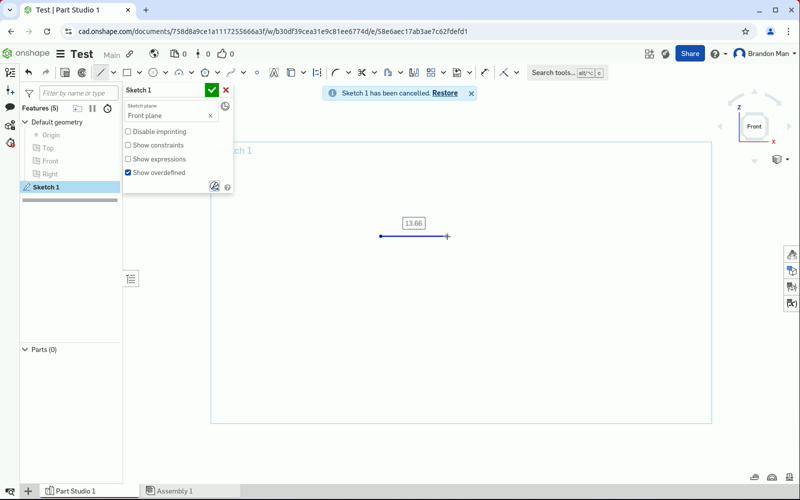
mouse_move(447, 170)
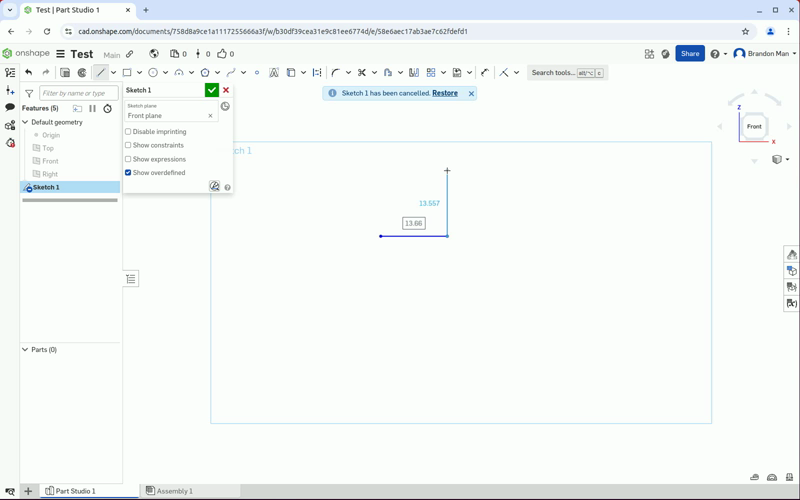
click(447, 170)
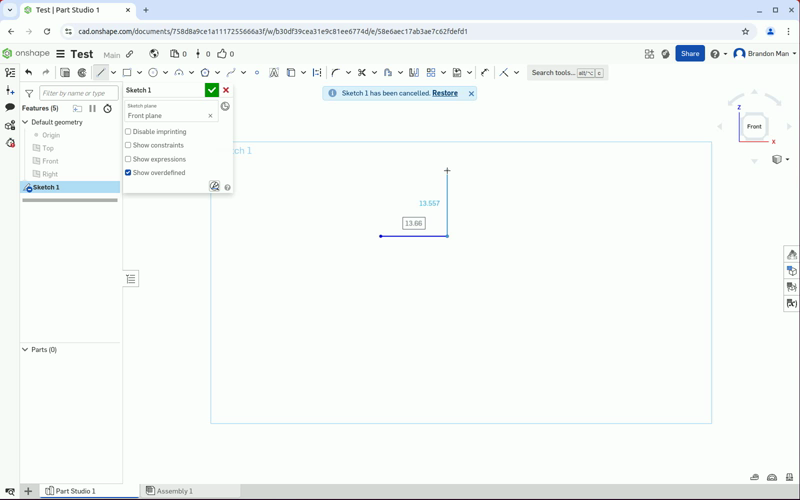
key_up(shift)
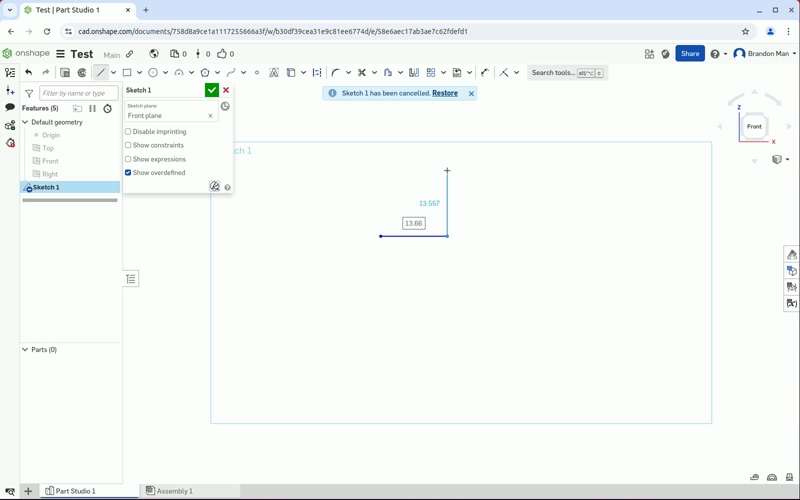
key_down(shift)
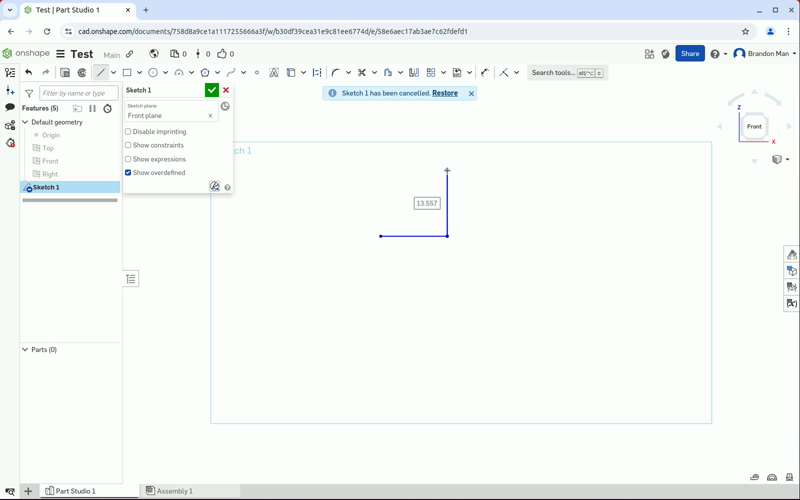
mouse_move(380, 170)
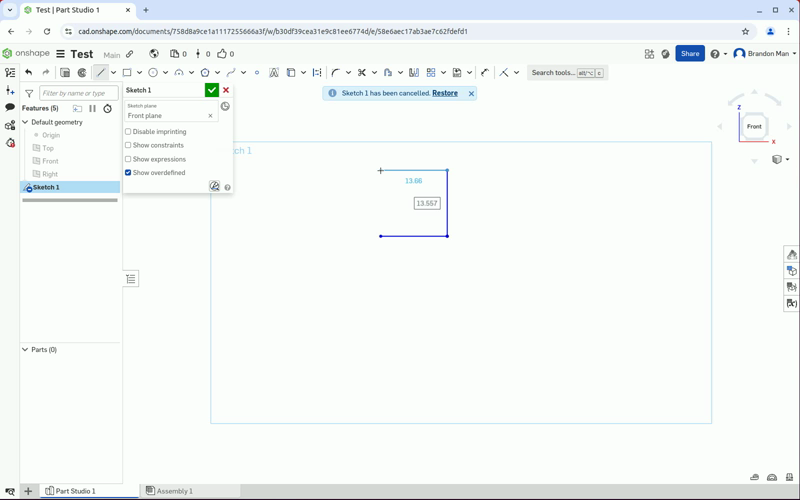
click(380, 170)
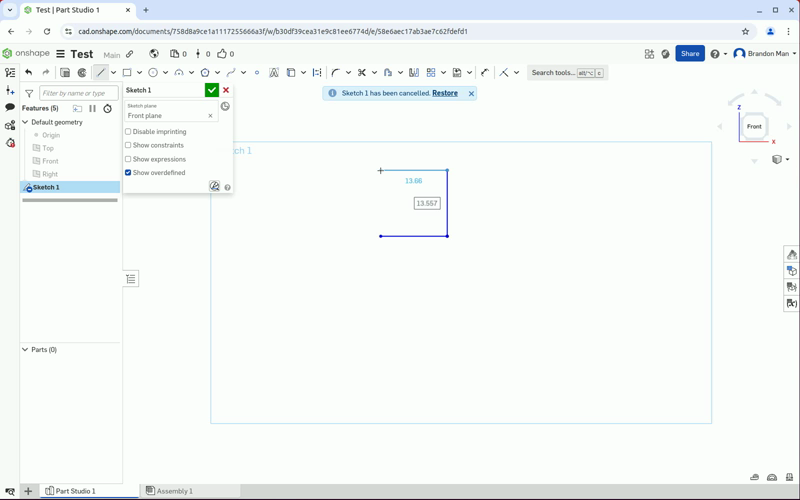
key_up(shift)
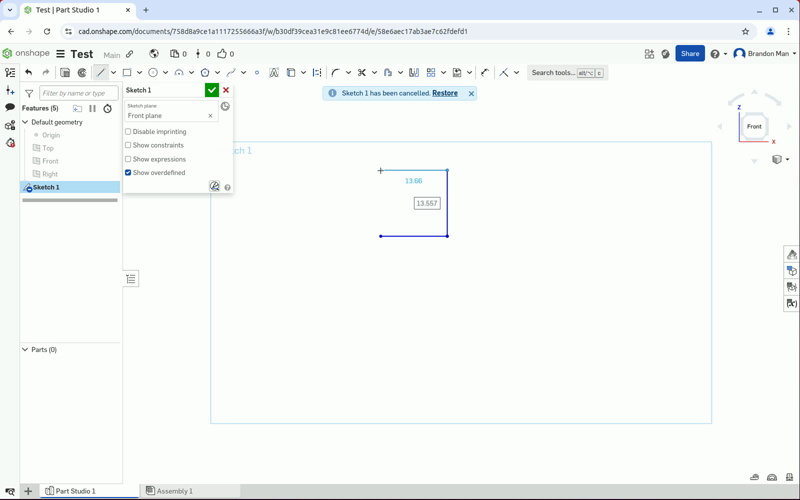
key_down(shift)
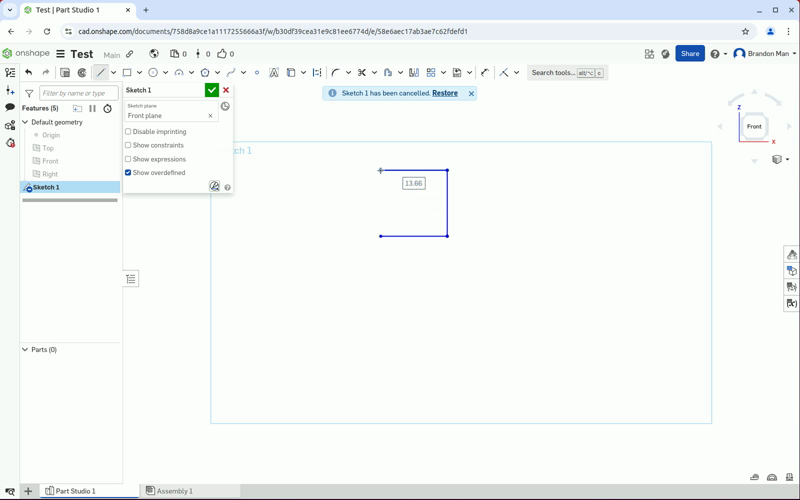
mouse_move(380, 236)
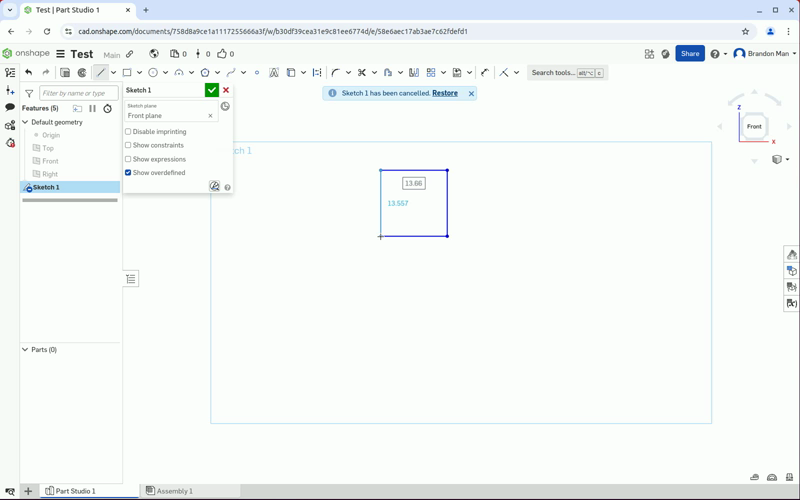
key_up(shift)
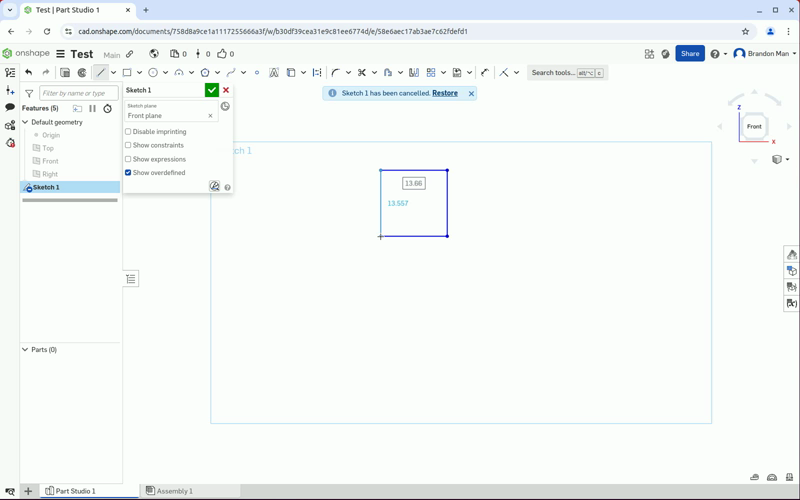
click(380, 236)
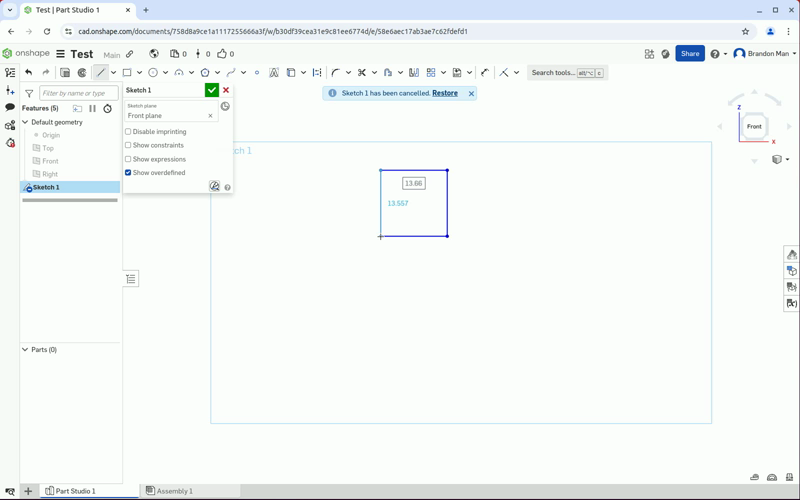
key(esc)
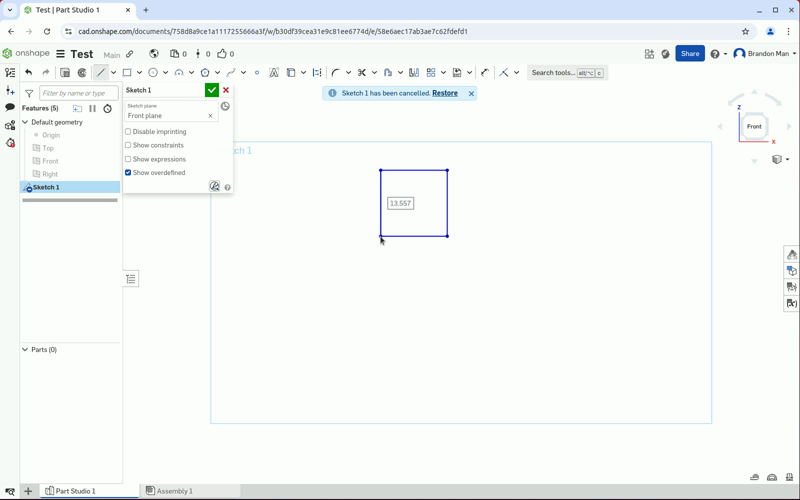
mouse_move(429, 213)
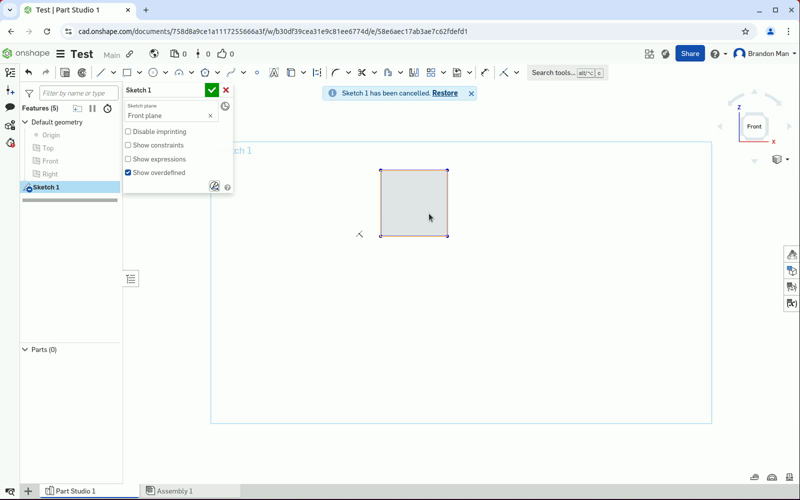
click(429, 213)
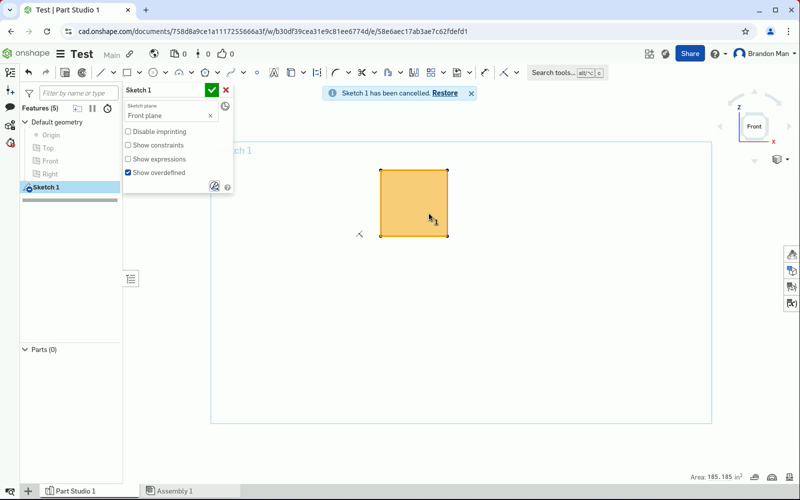
mouse_move(73, 352)
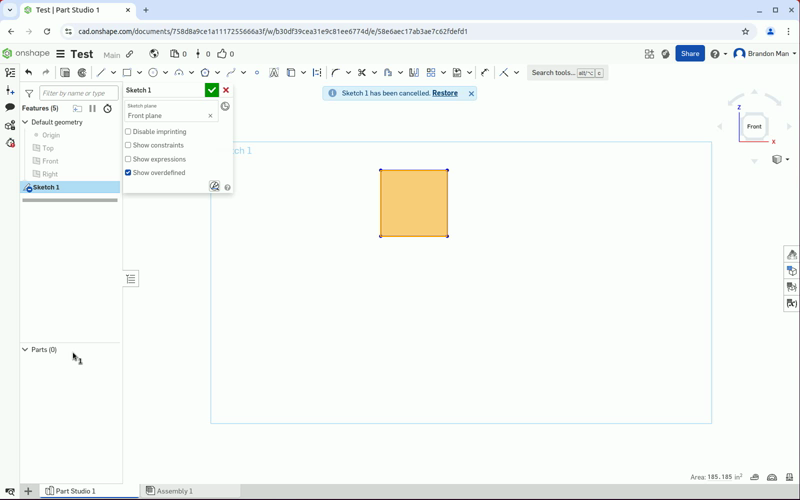
key(shift+y)
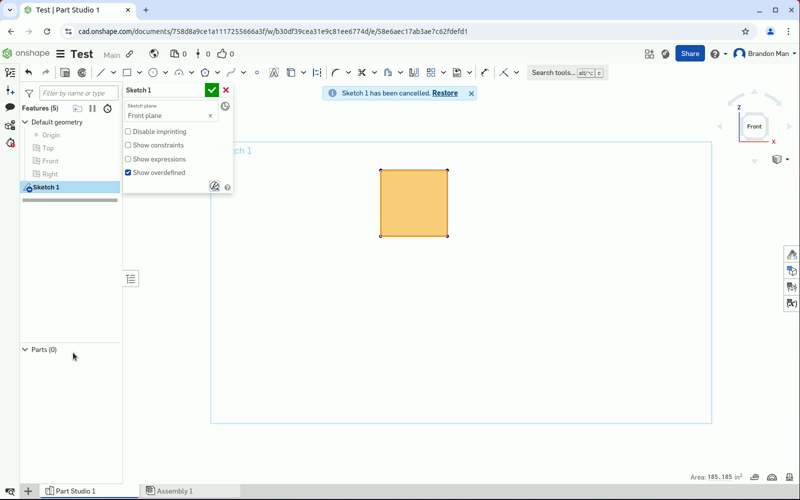
key(shift+e)
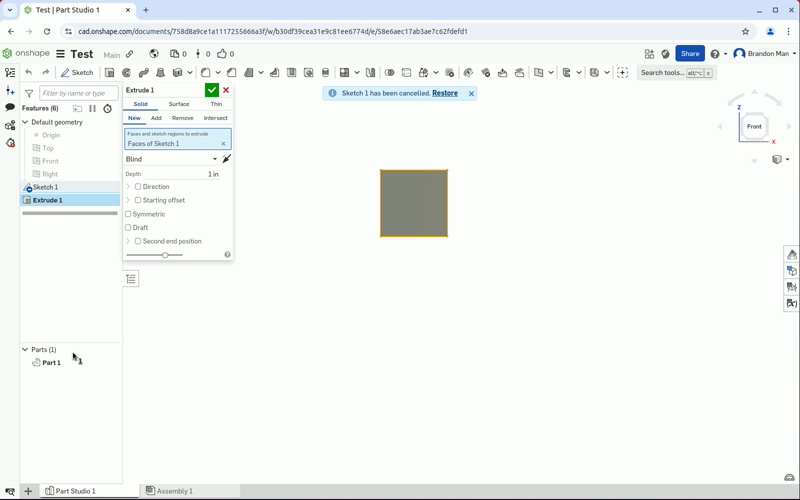
mouse_move(143, 106)
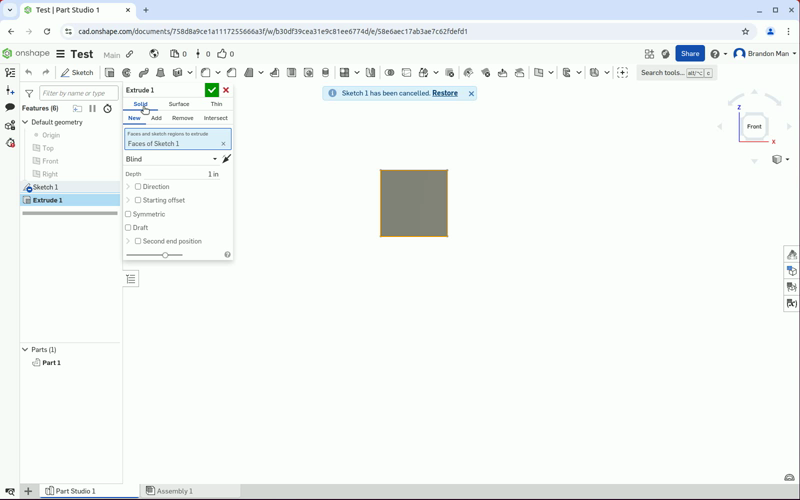
click(143, 106)
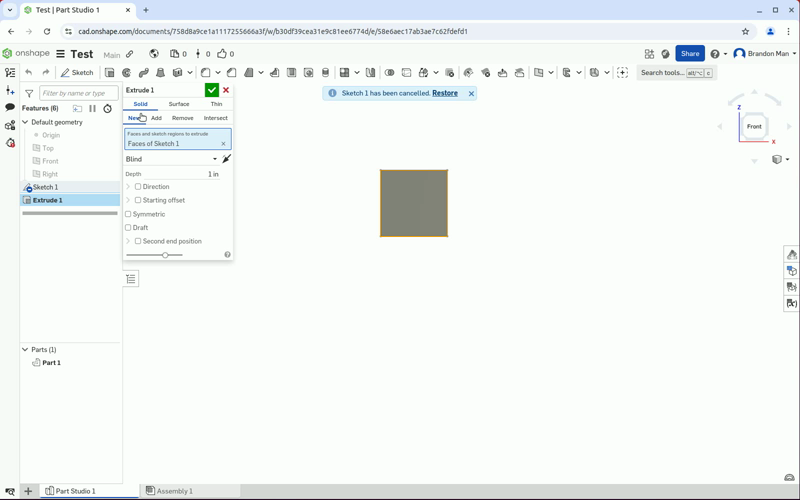
mouse_move(137, 120)
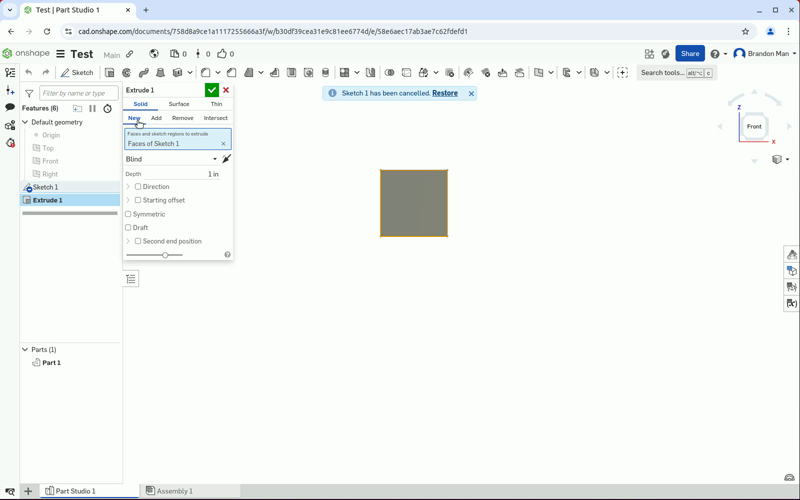
click(137, 120)
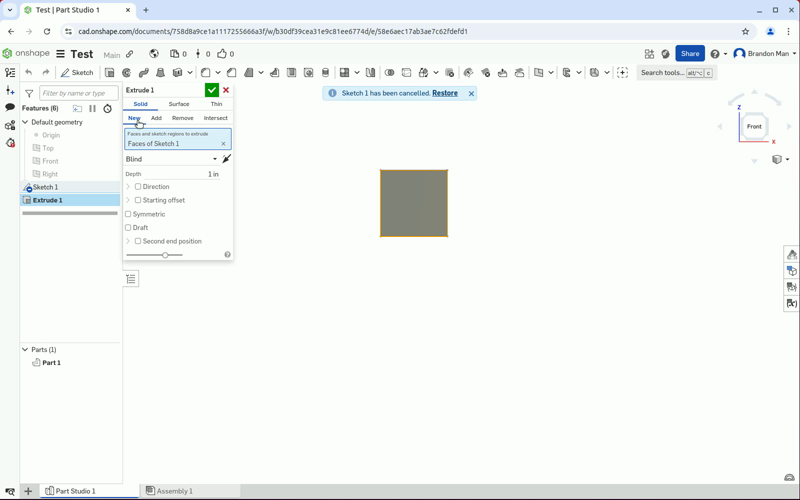
key(tab, 4)
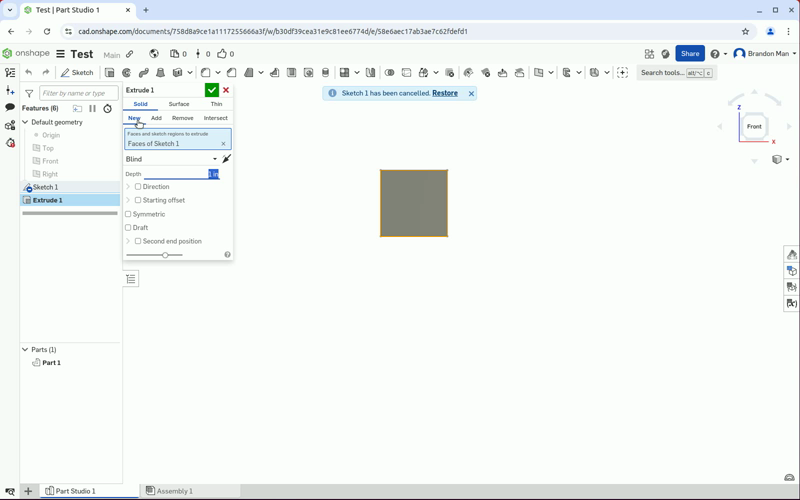
text(6.74)
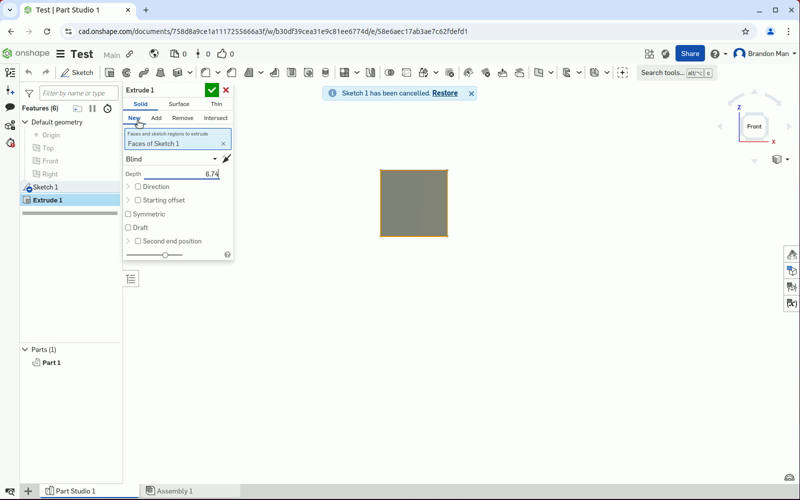
key(enter)
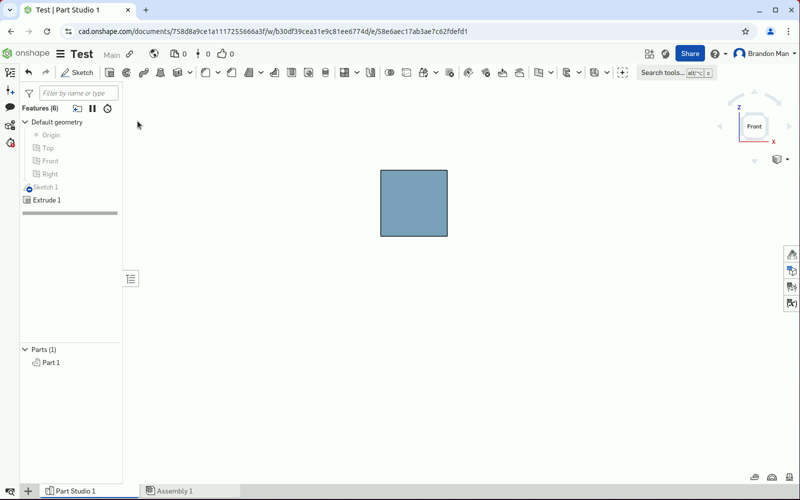
key(shift+h)
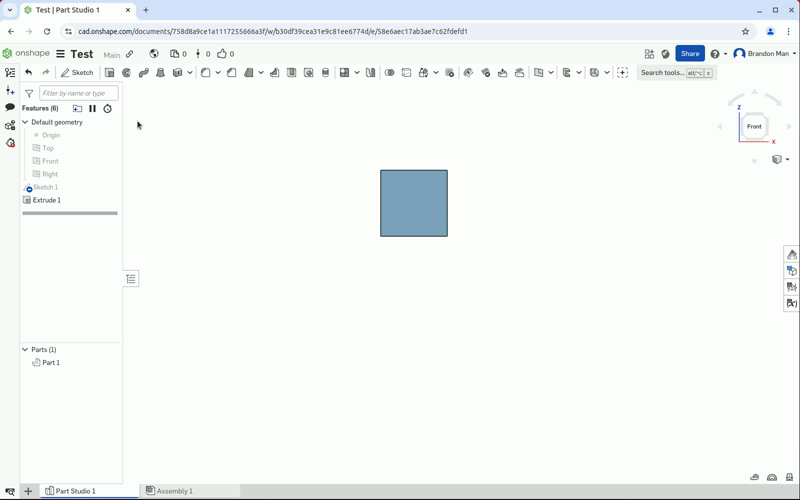
key(shift+h)
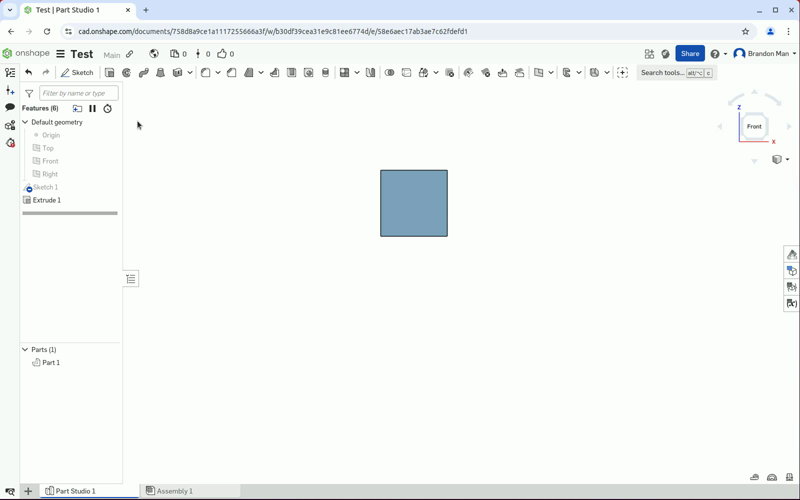
mouse_move(73, 189)
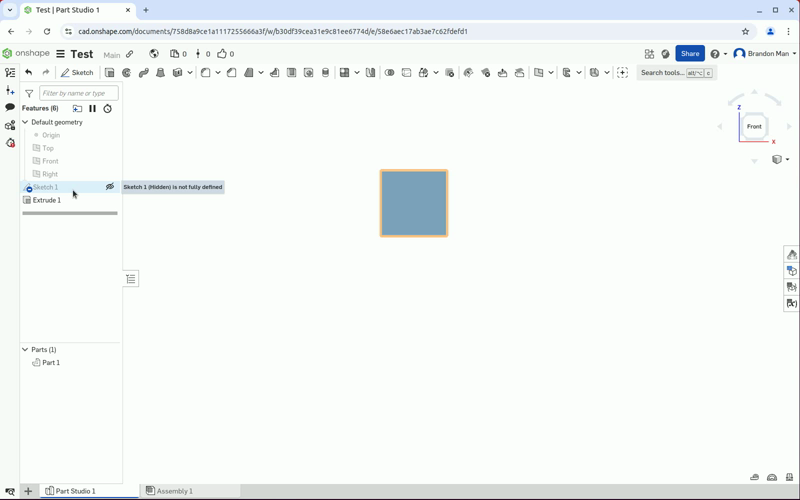
click(73, 189)
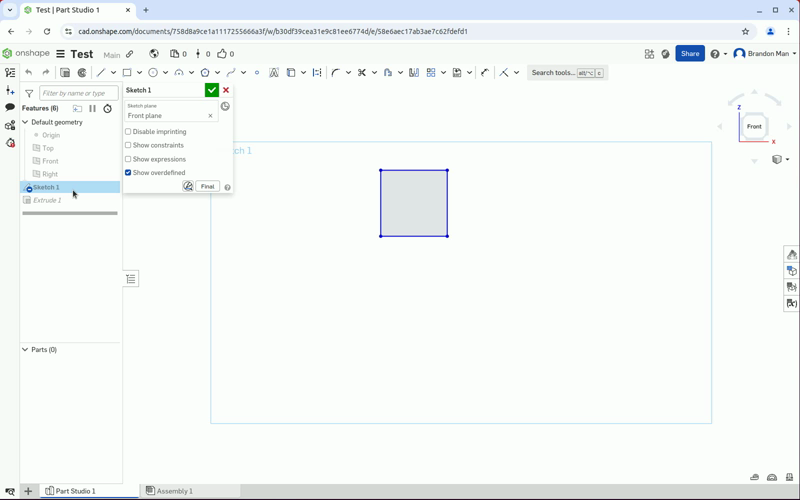
mouse_move(229, 92)
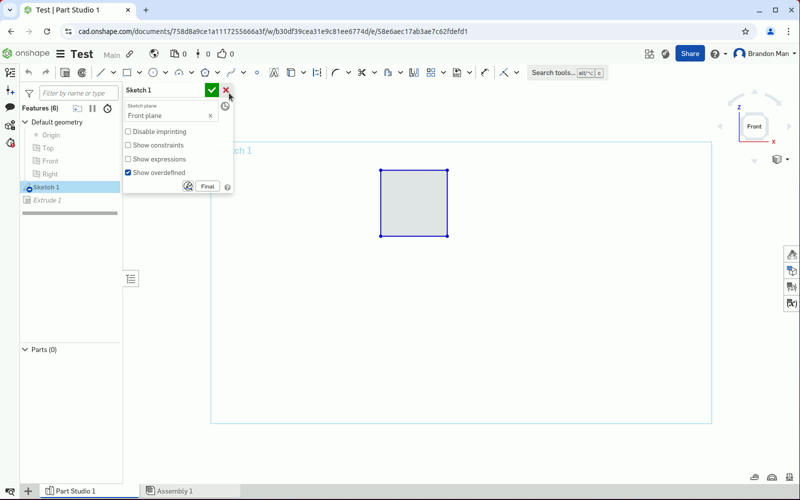
click(229, 92)
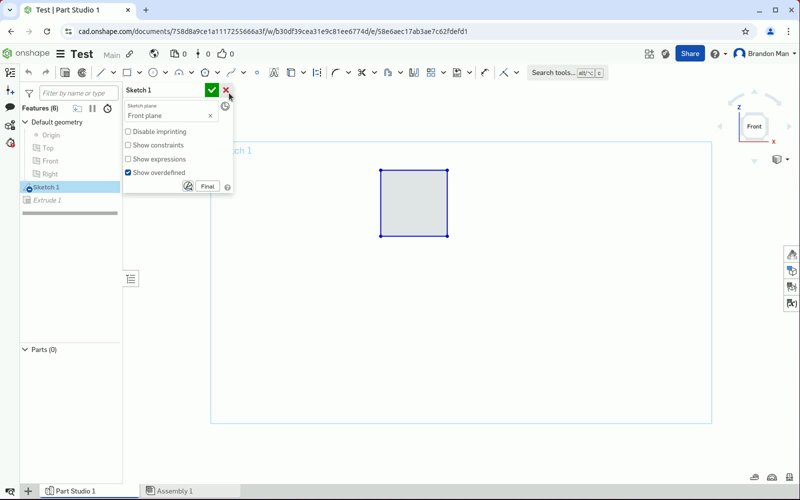
key(shift+s)
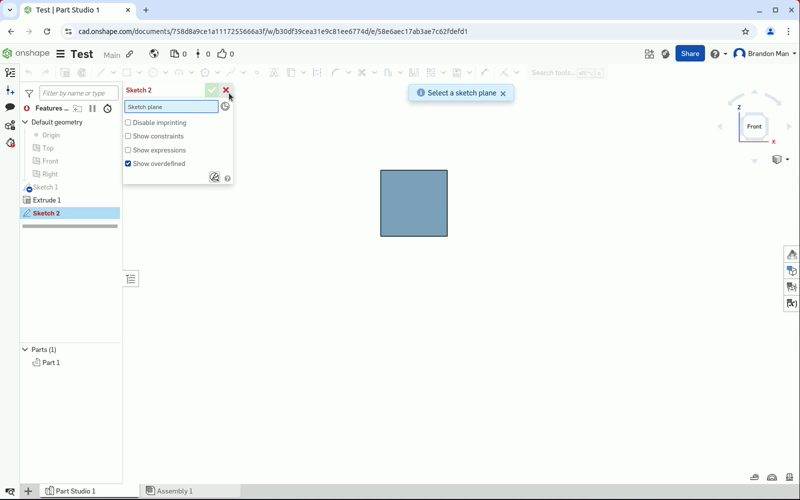
mouse_move(73, 163)
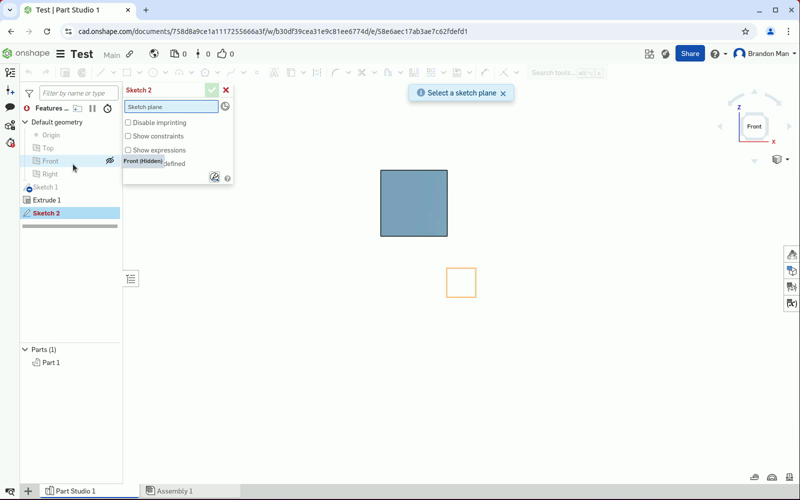
click(73, 163)
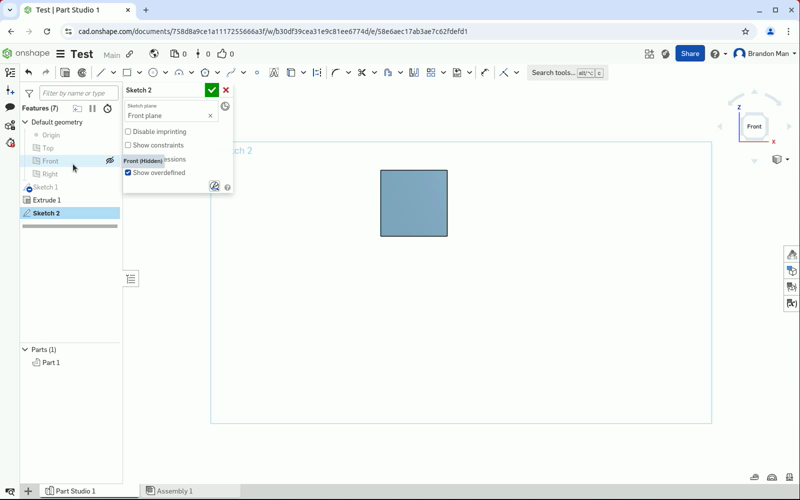
mouse_move(73, 352)
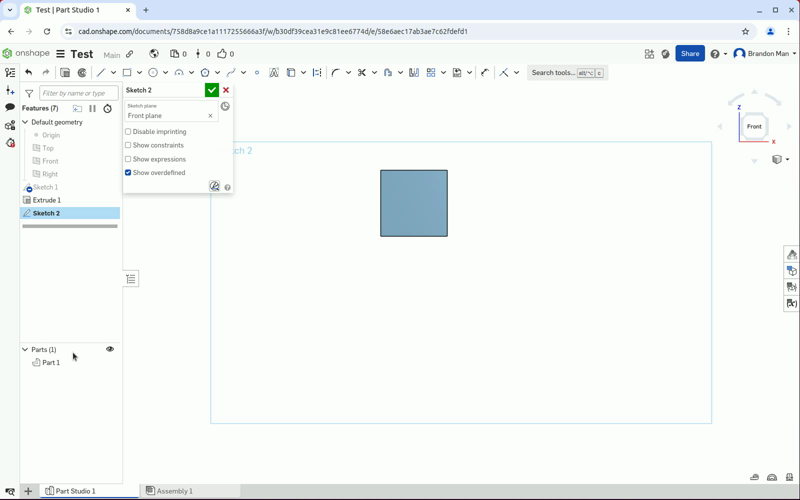
key(y)
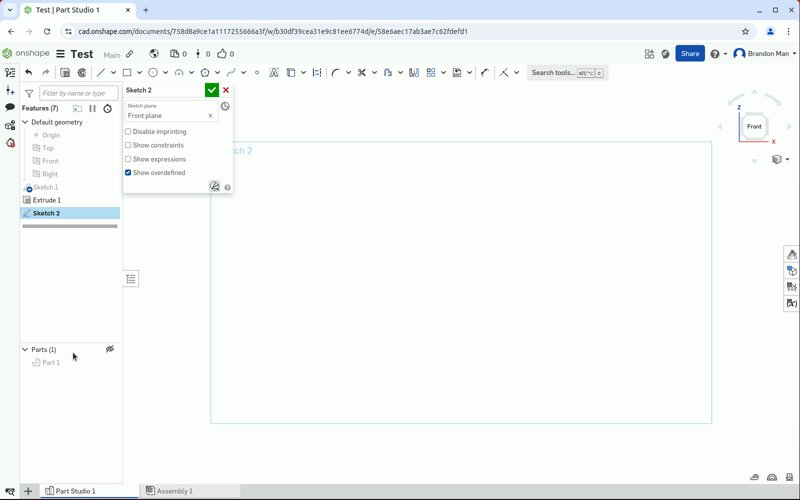
key(l)
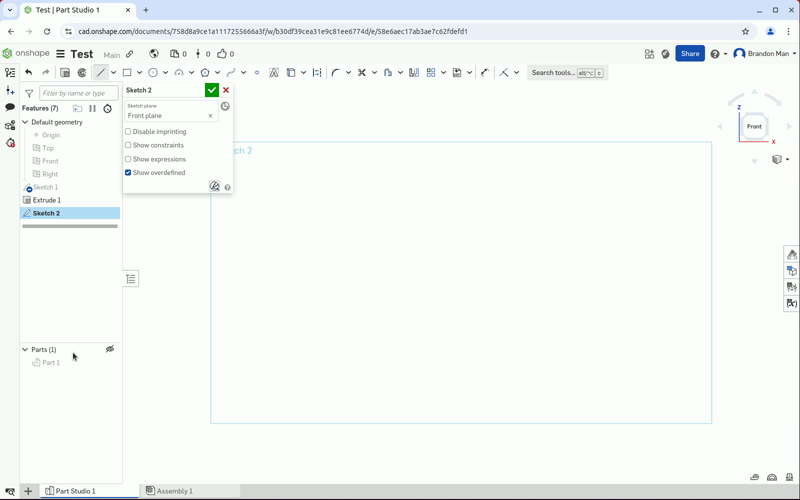
key_down(shift)
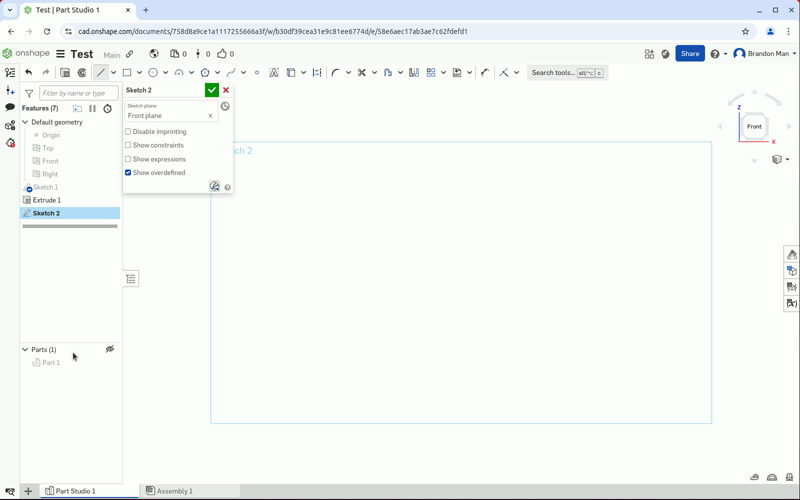
mouse_move(474, 236)
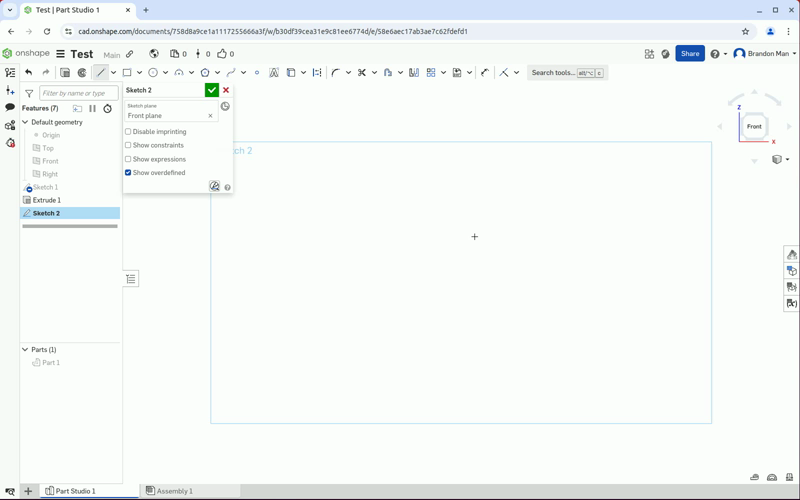
click(474, 236)
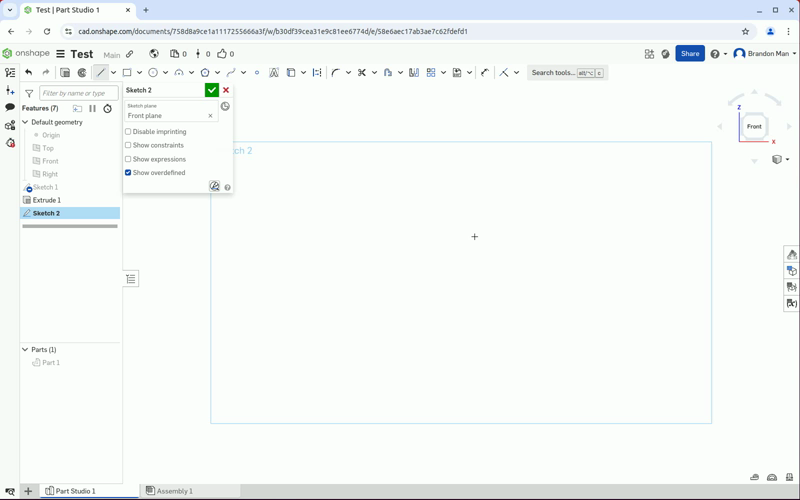
key_up(shift)
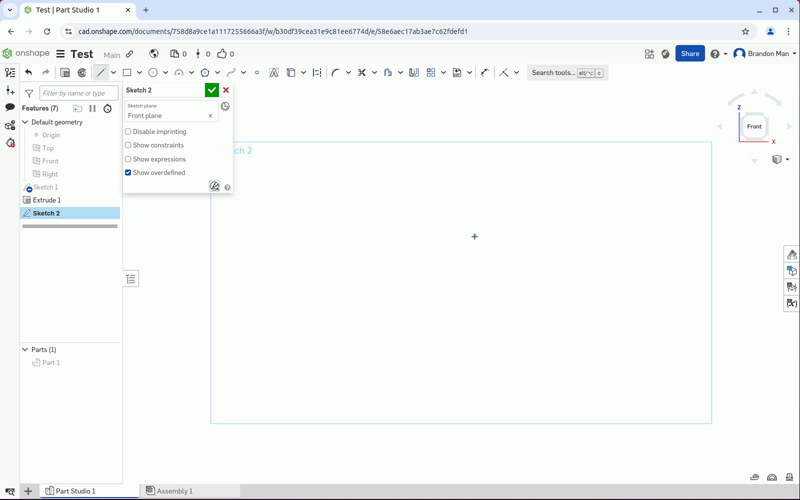
key_down(shift)
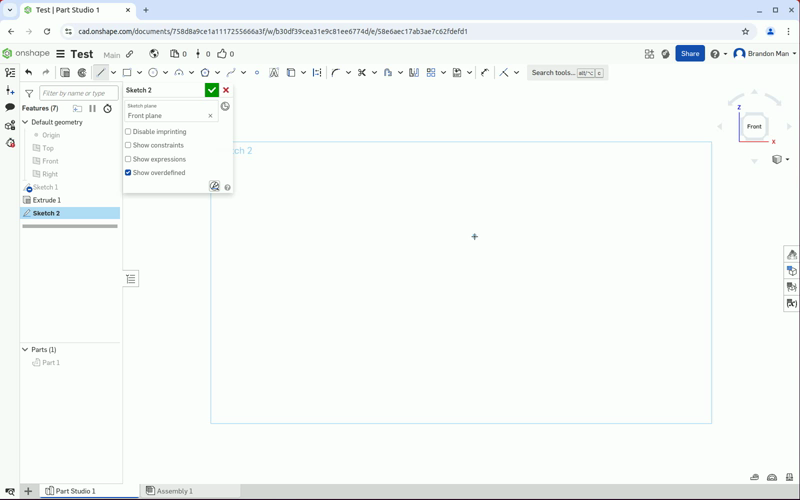
mouse_move(540, 236)
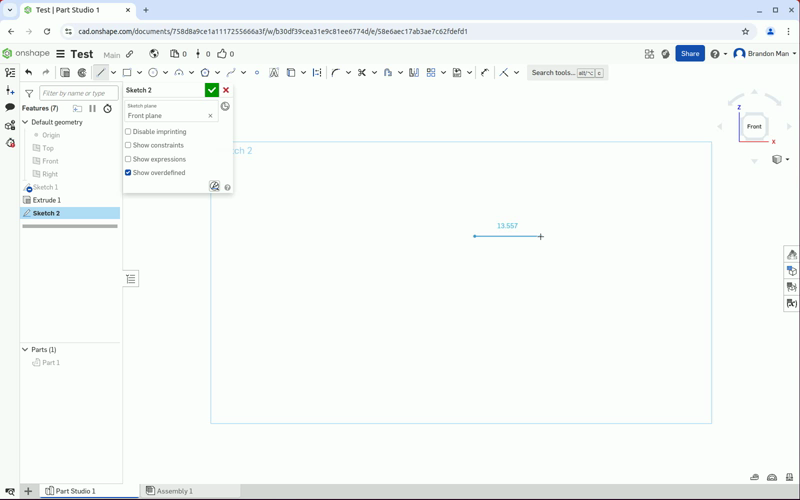
click(540, 236)
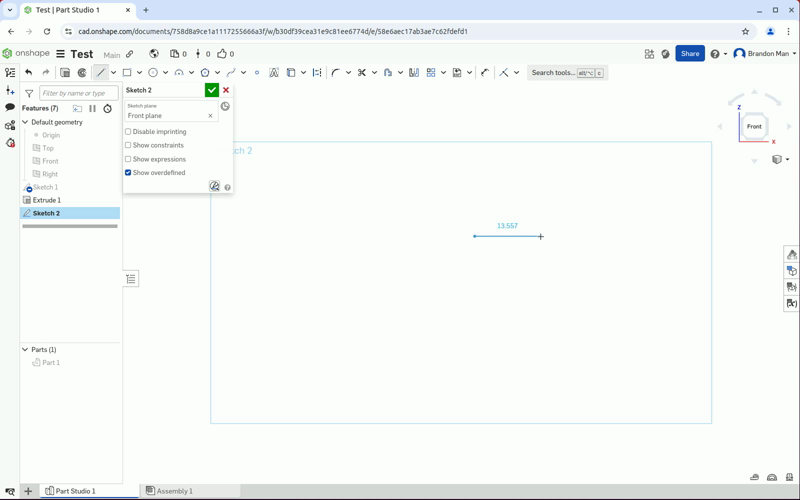
key_up(shift)
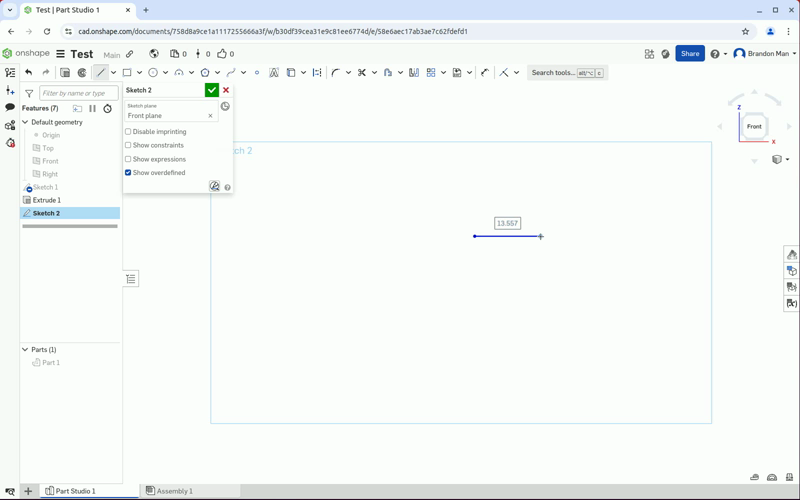
key_down(shift)
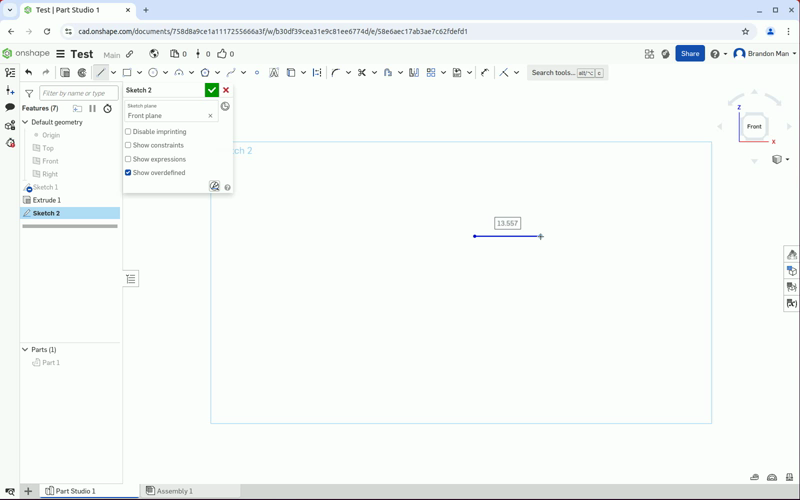
mouse_move(570, 236)
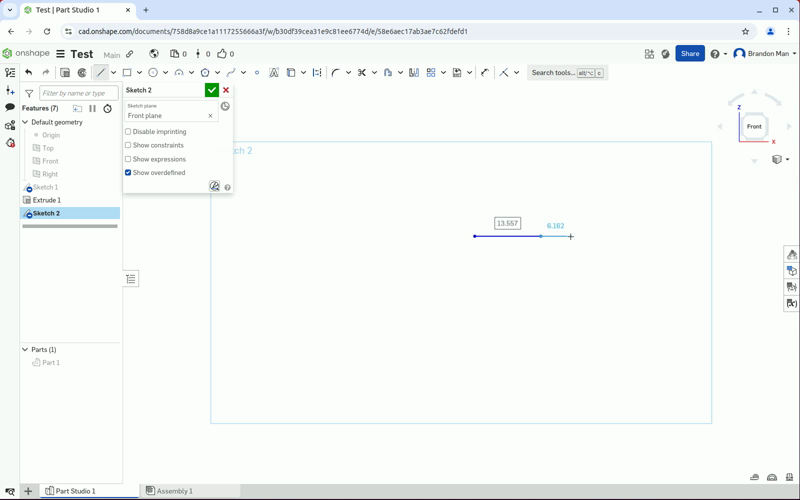
mouse_move(540, 202)
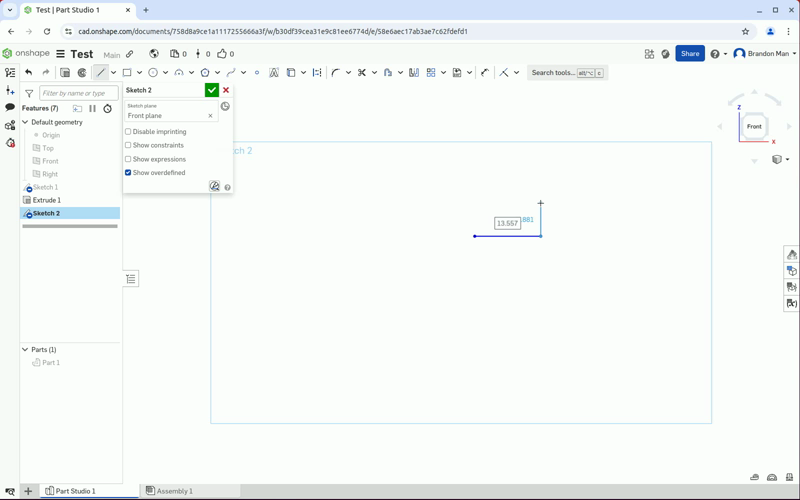
click(540, 202)
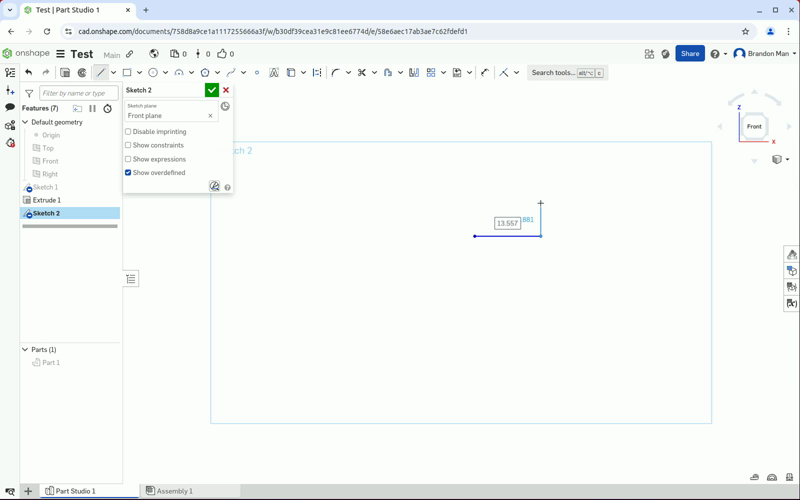
key_up(shift)
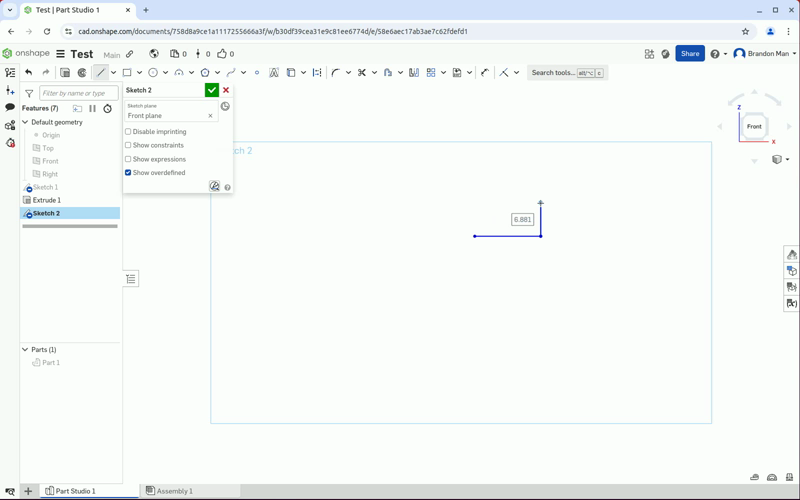
key_down(shift)
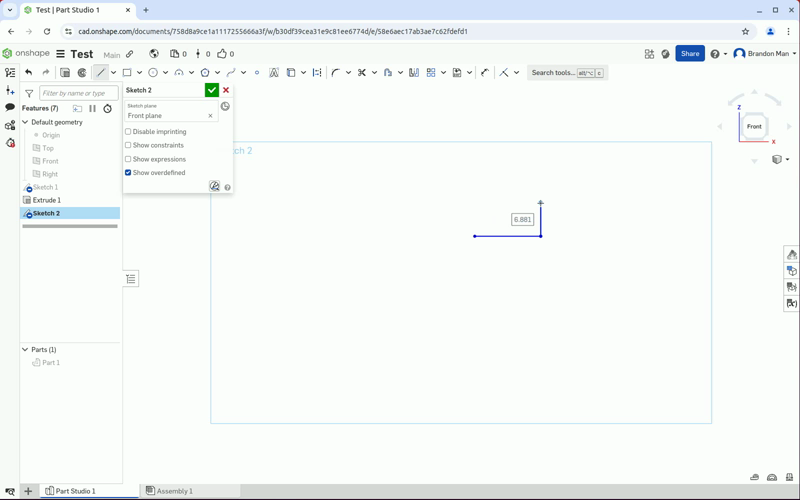
mouse_move(474, 202)
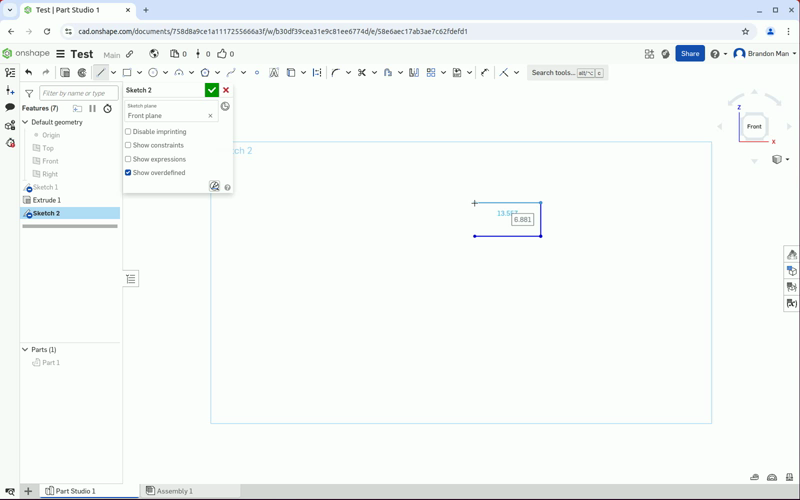
click(474, 202)
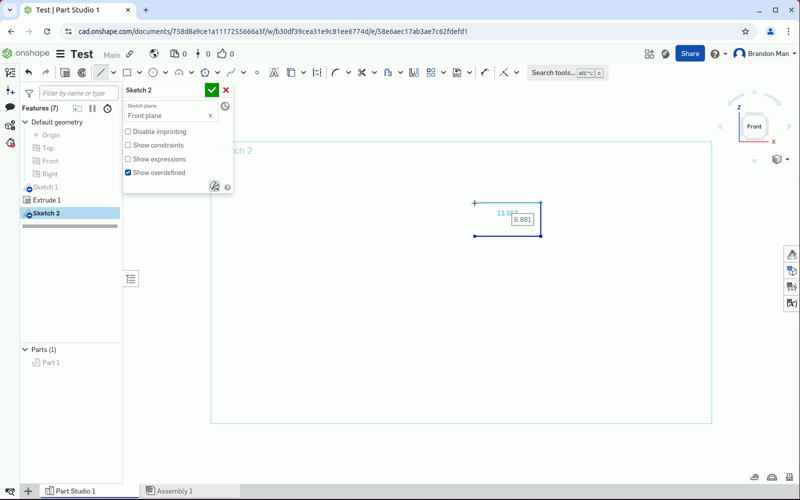
key_up(shift)
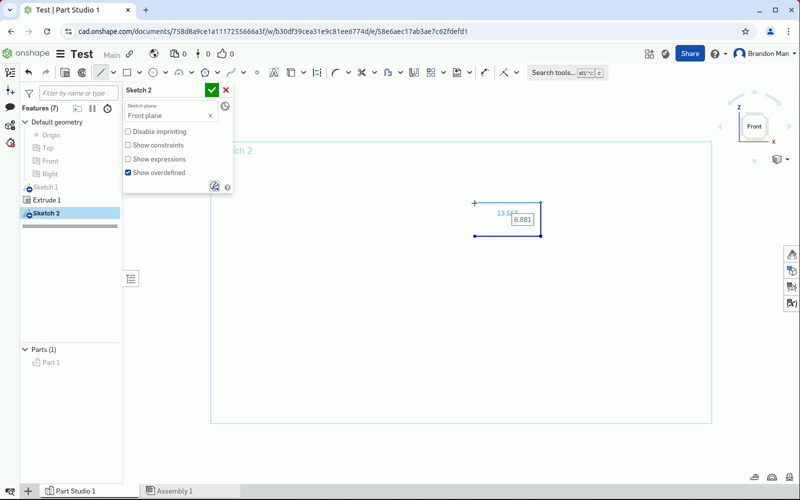
mouse_move(504, 202)
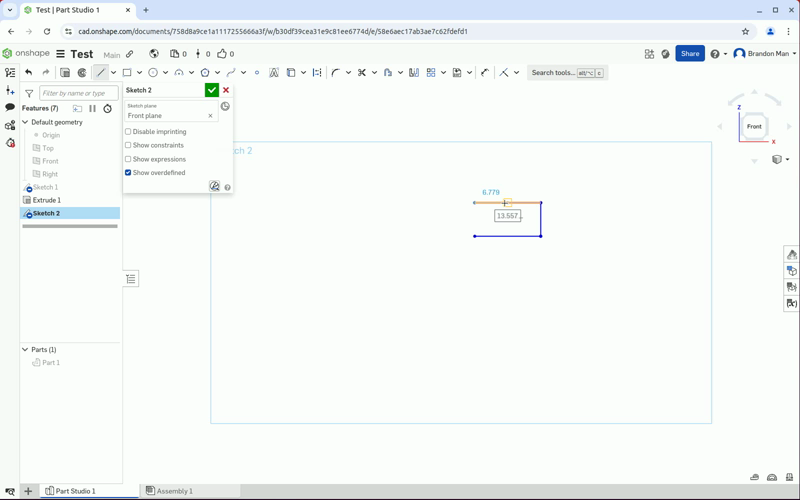
key_down(shift)
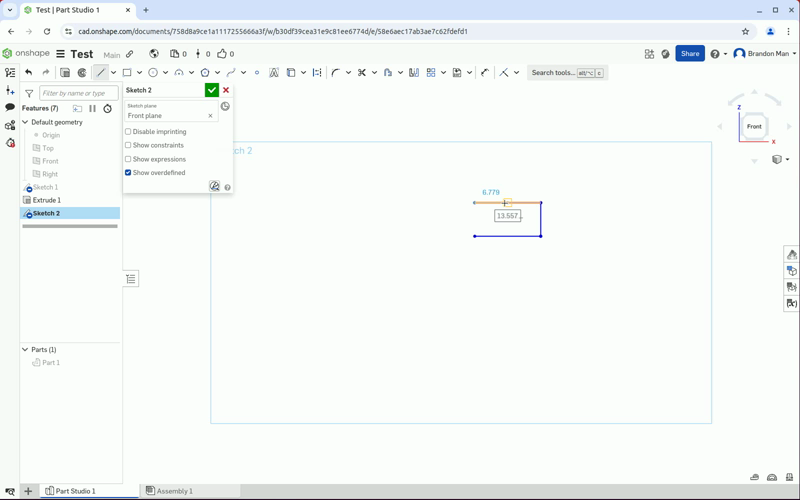
mouse_move(474, 236)
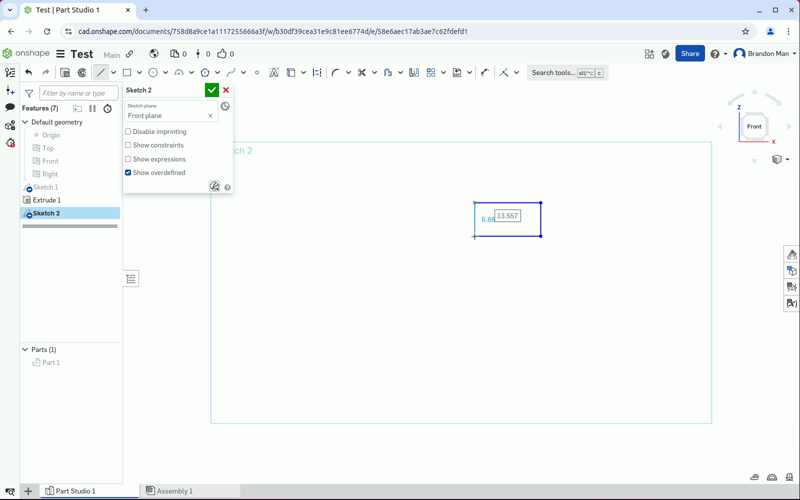
key_up(shift)
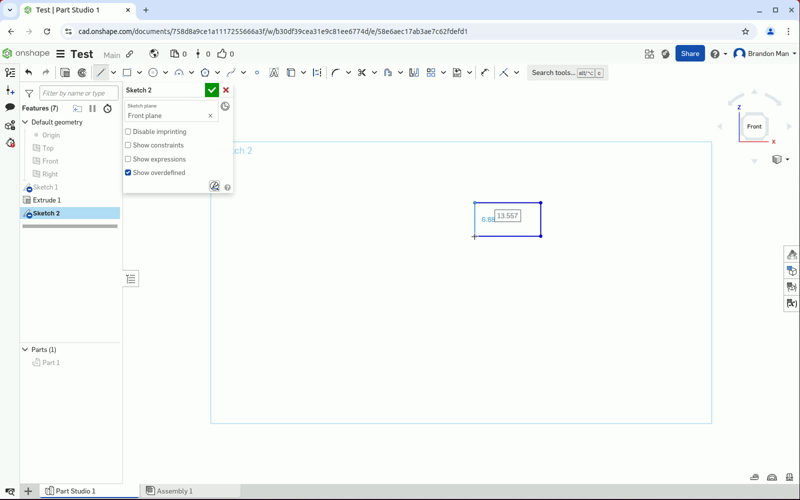
click(474, 236)
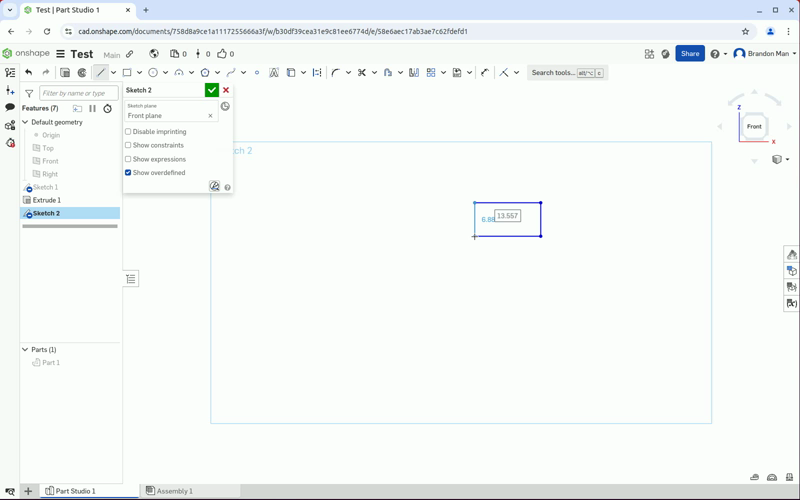
key(esc)
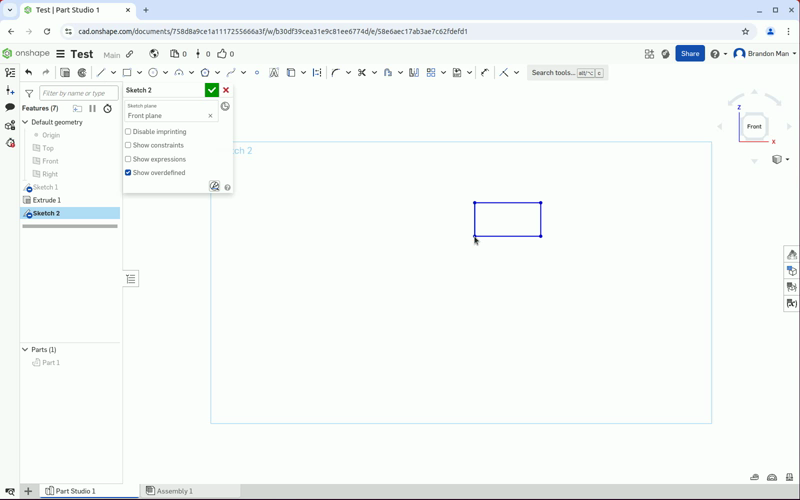
mouse_move(482, 228)
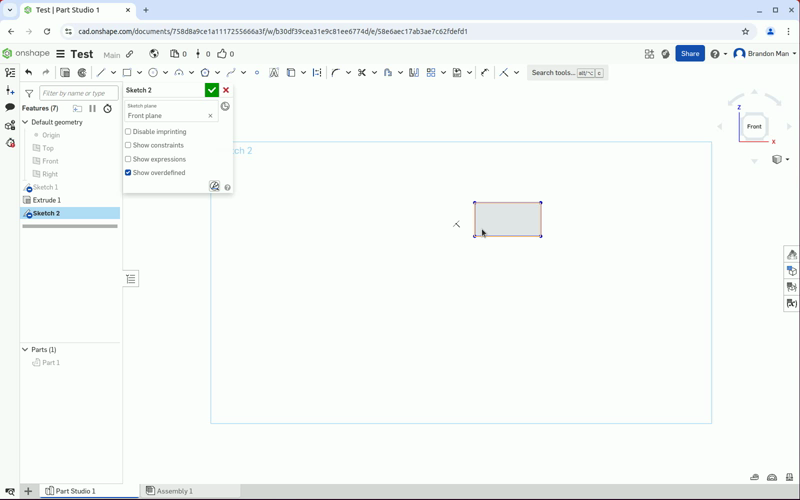
click(482, 228)
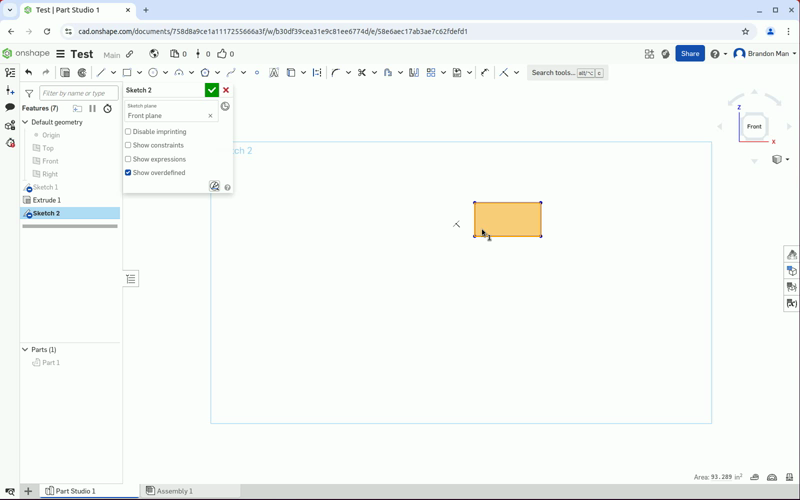
mouse_move(73, 352)
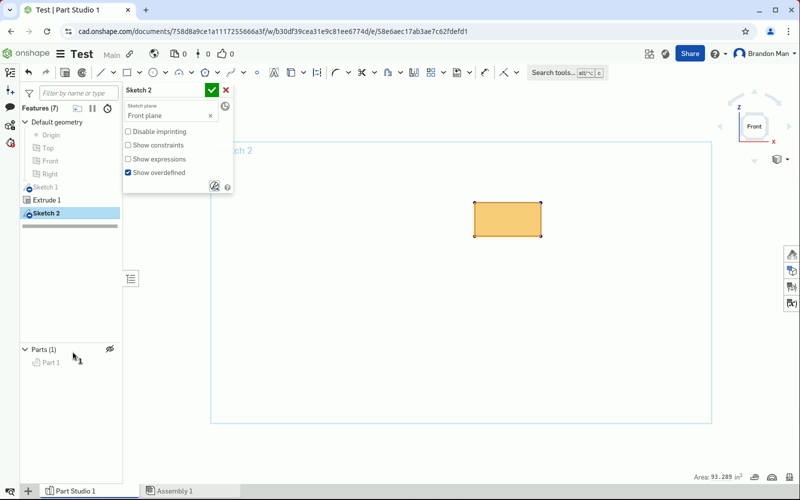
key(shift+y)
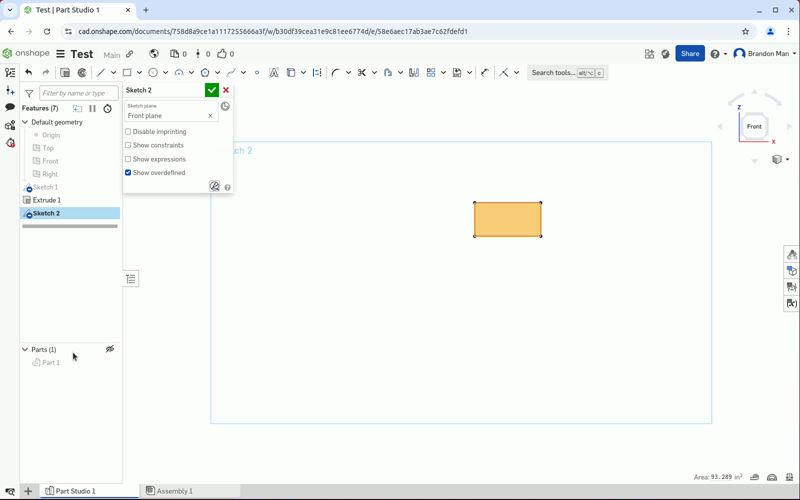
key(shift+e)
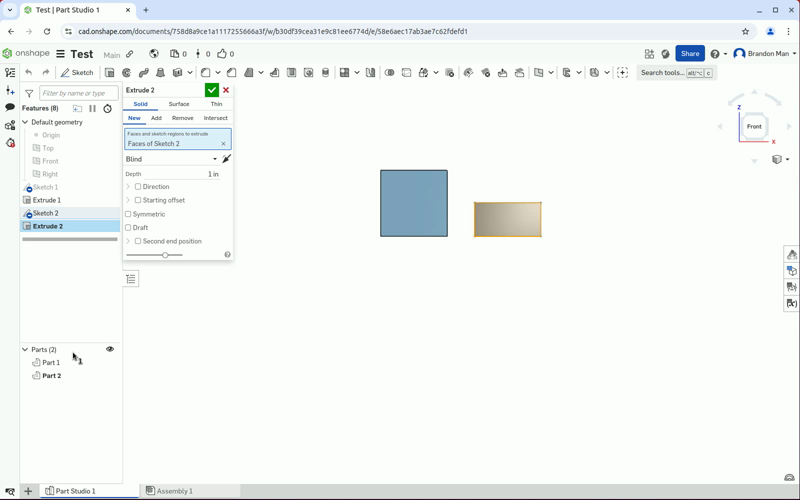
mouse_move(143, 106)
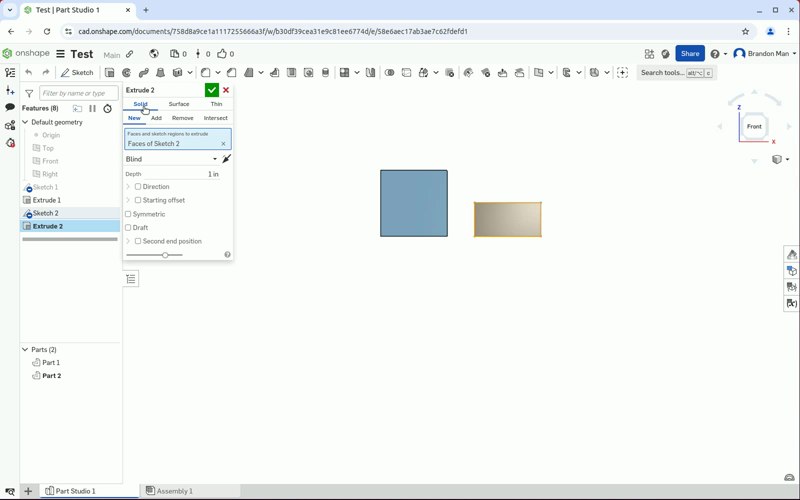
click(143, 106)
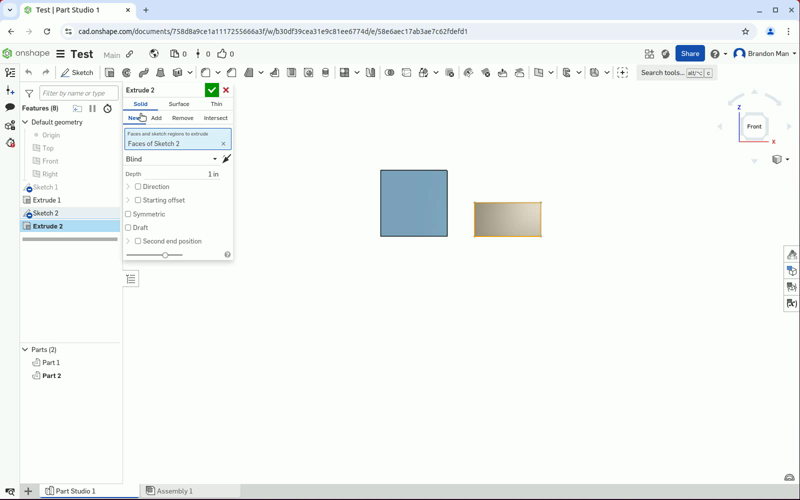
mouse_move(137, 120)
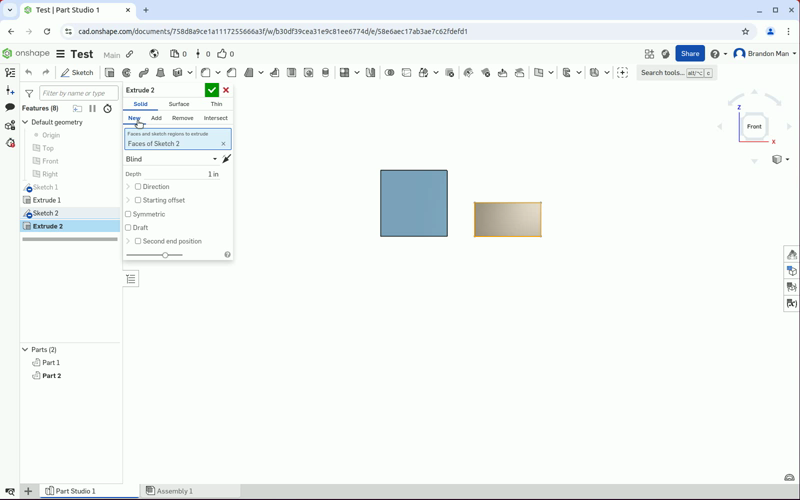
click(137, 120)
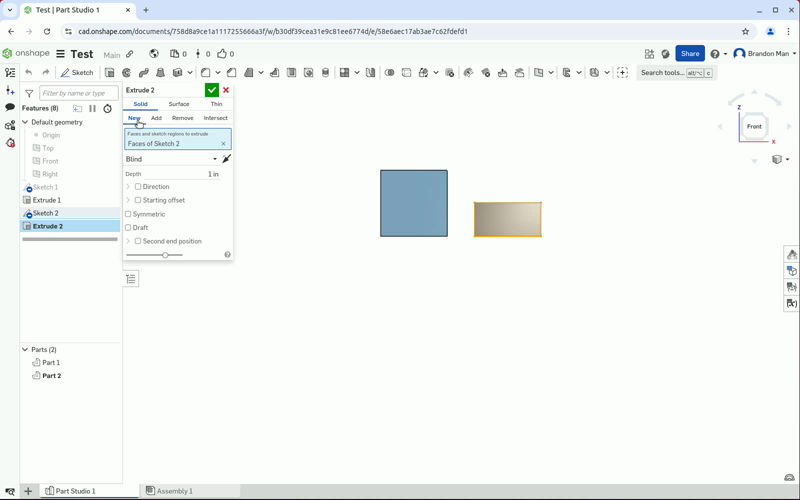
key(tab, 4)
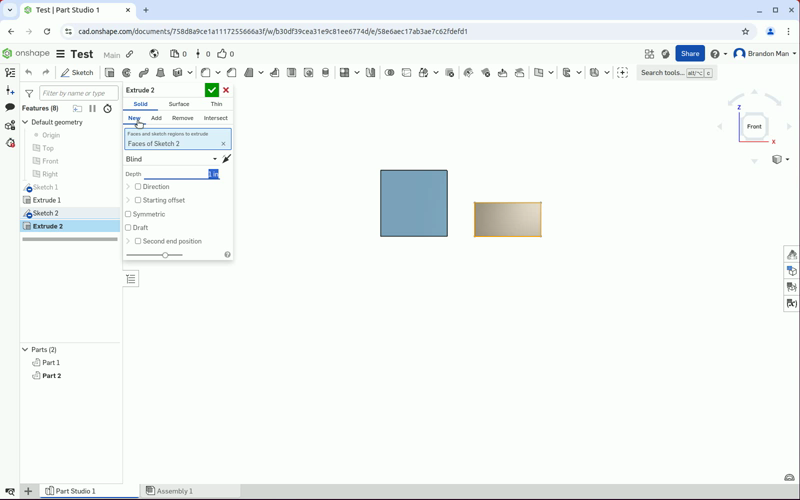
text(13.48)
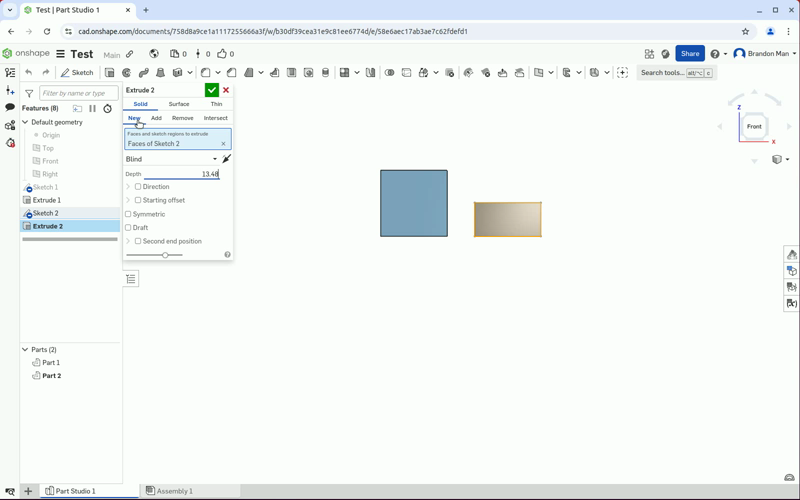
key(enter)
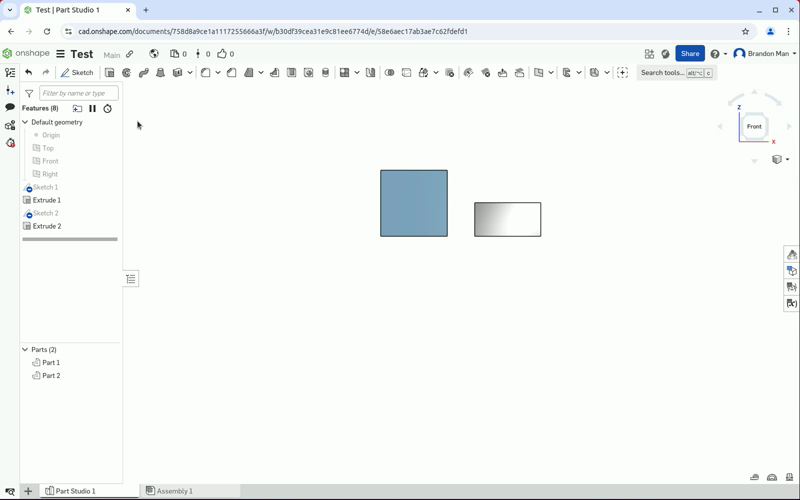
key(shift+h)
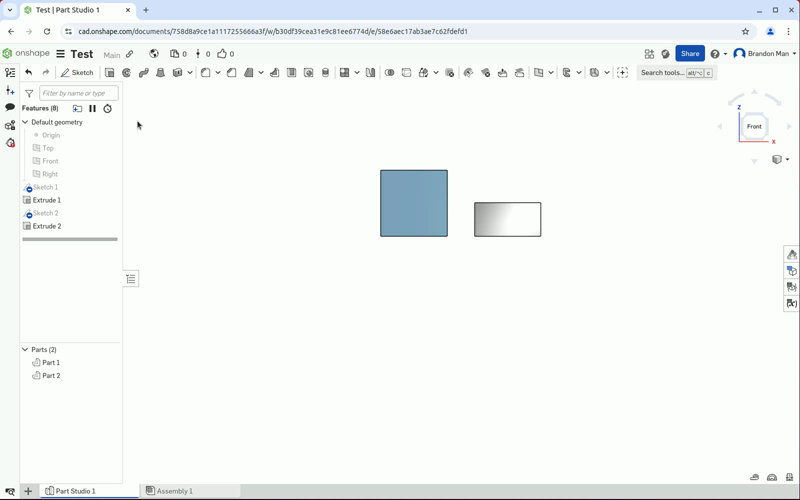
key(shift+h)
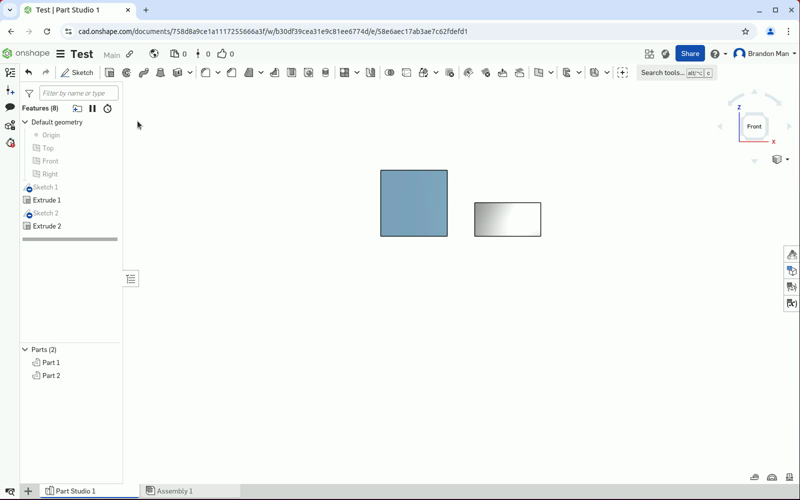
mouse_move(73, 189)
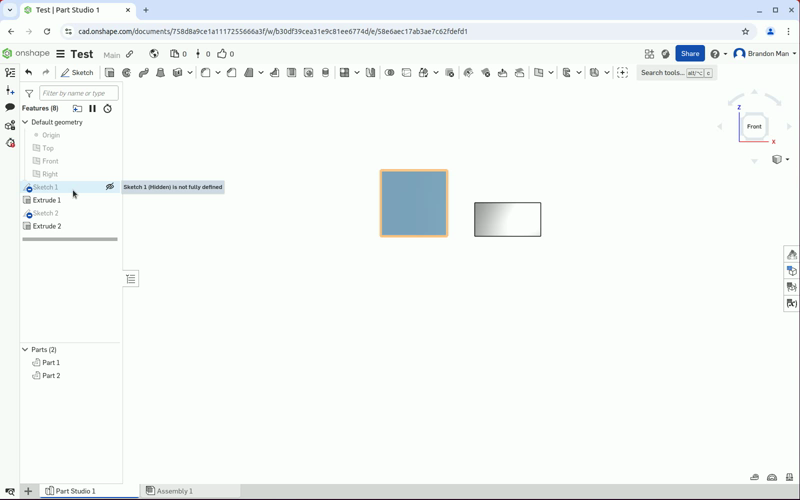
click(73, 189)
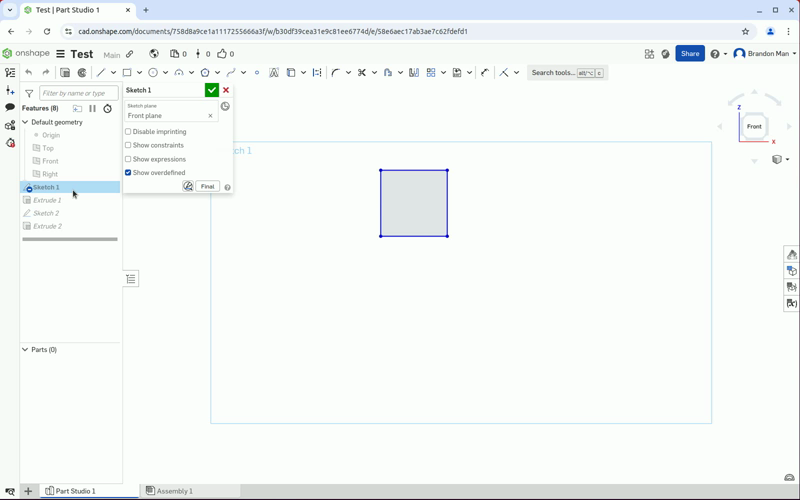
mouse_move(229, 92)
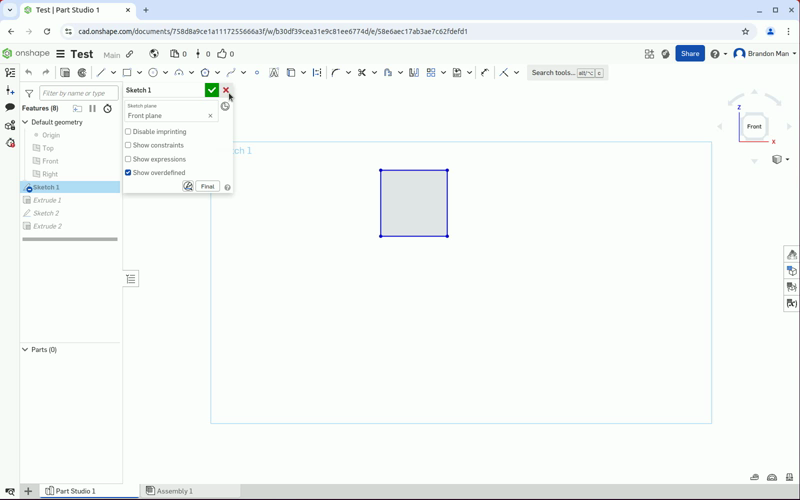
click(229, 92)
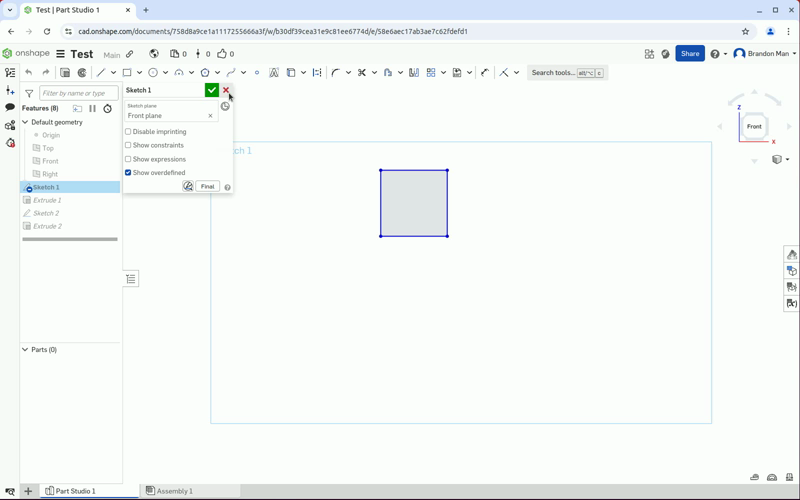
key(shift+s)
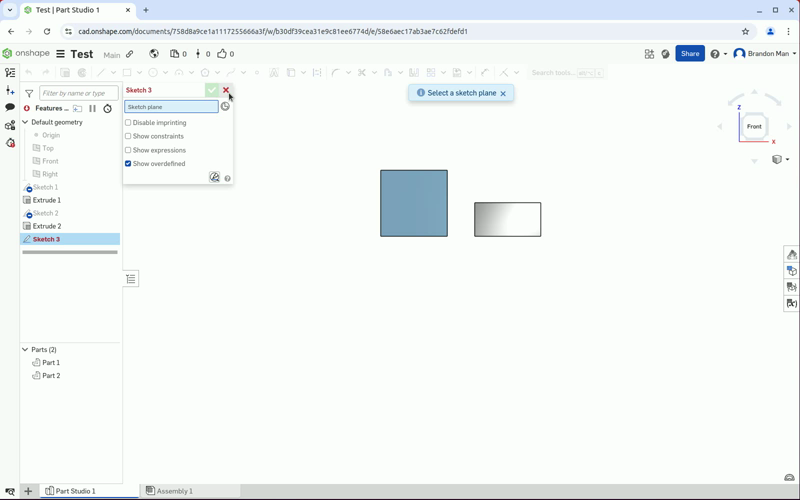
mouse_move(73, 163)
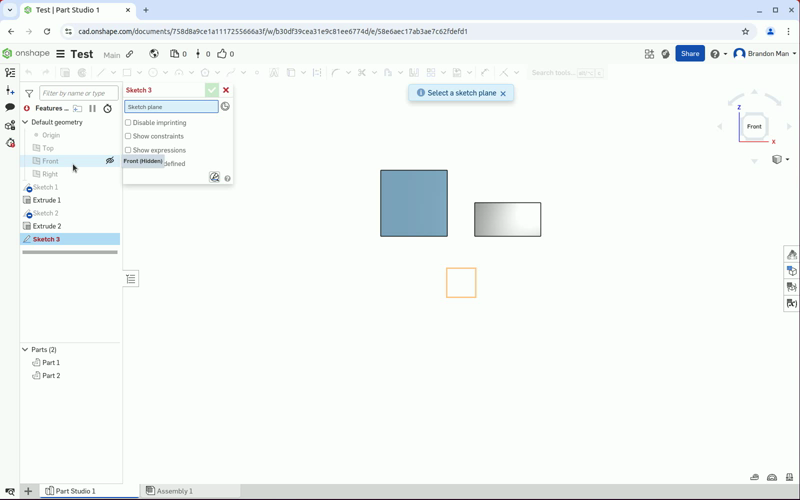
click(73, 163)
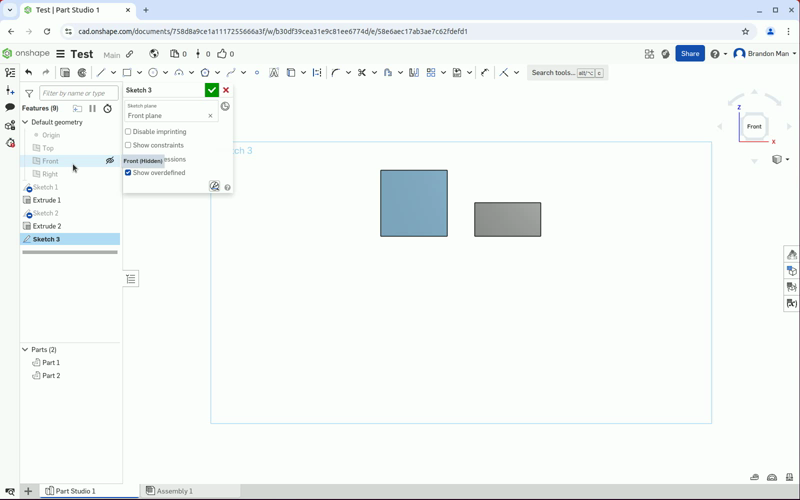
mouse_move(73, 352)
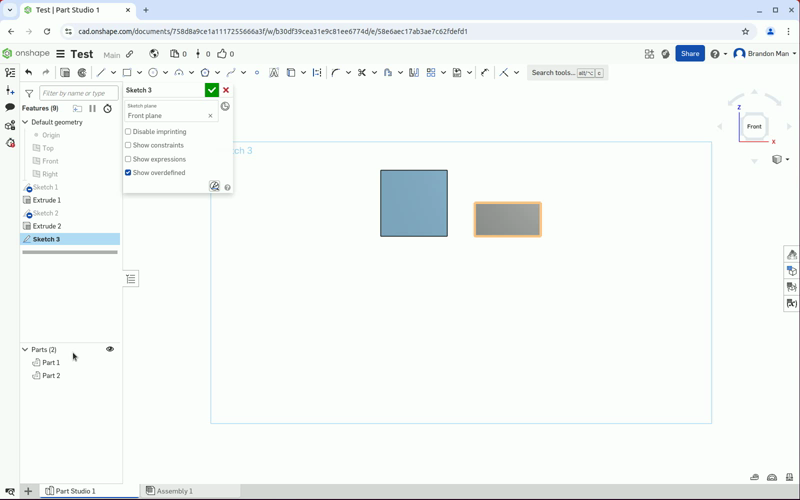
key(y)
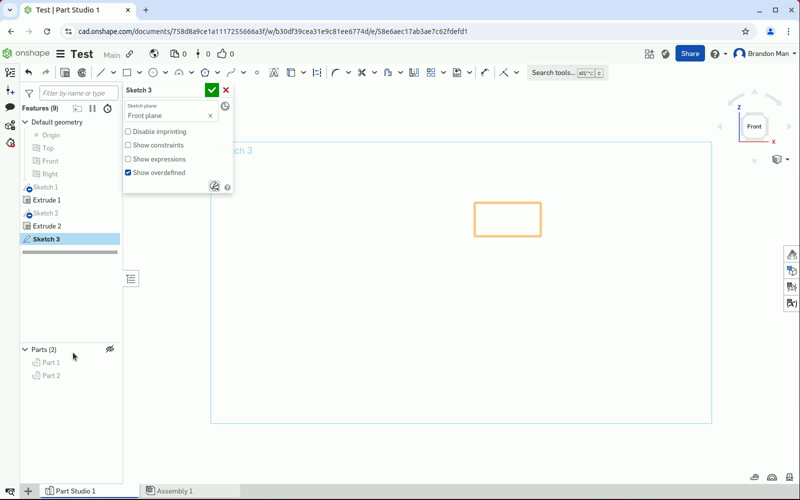
key(c)
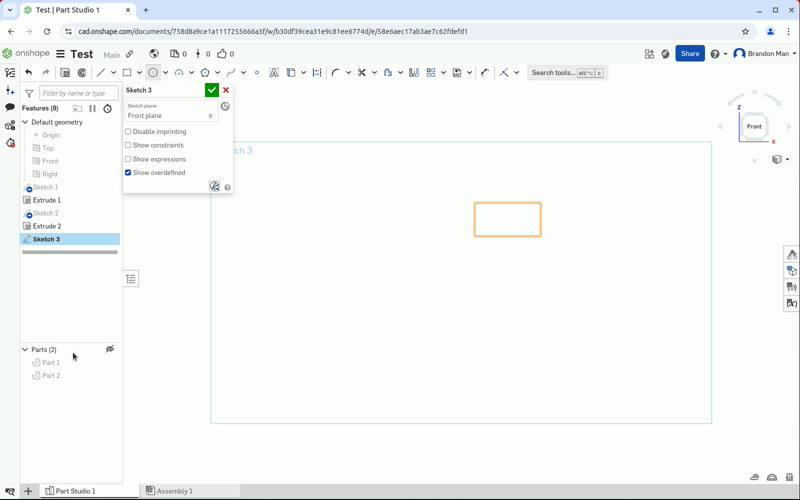
key_down(shift)
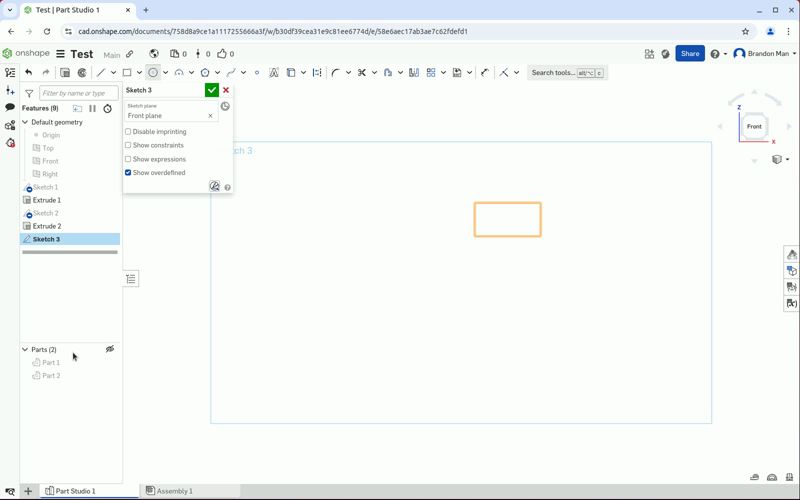
mouse_move(406, 334)
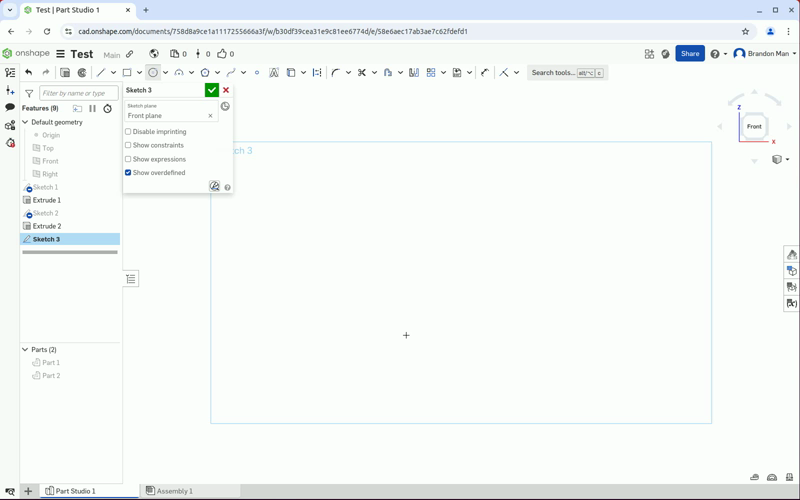
click(406, 334)
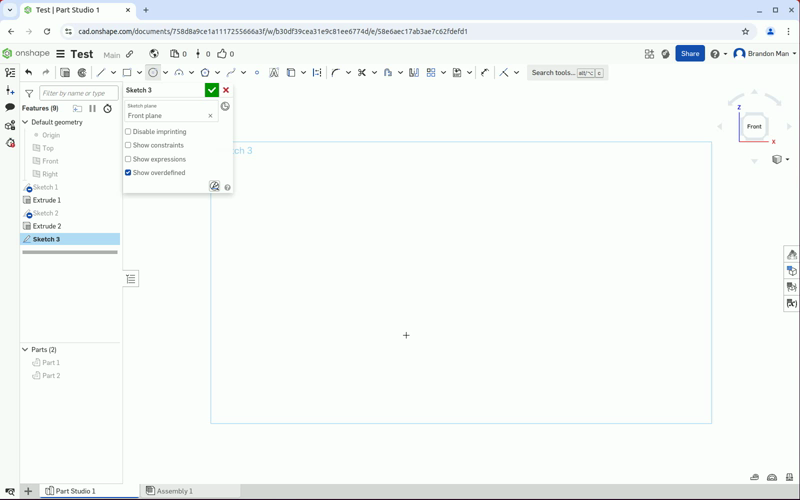
key_up(shift)
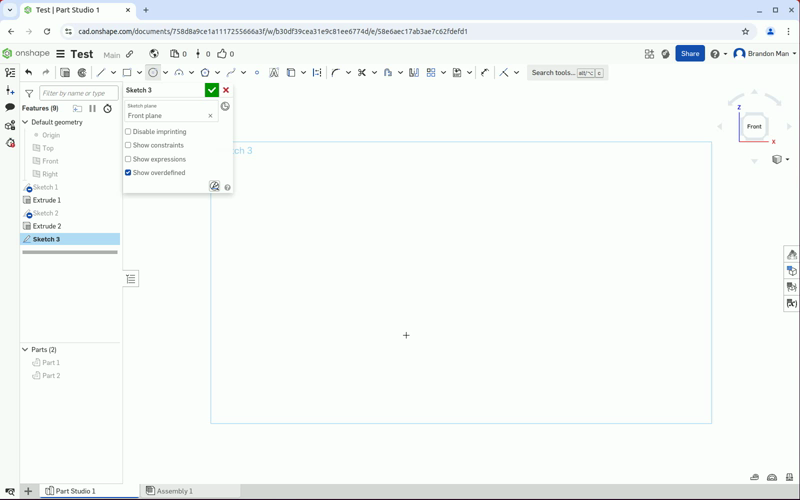
mouse_move(440, 334)
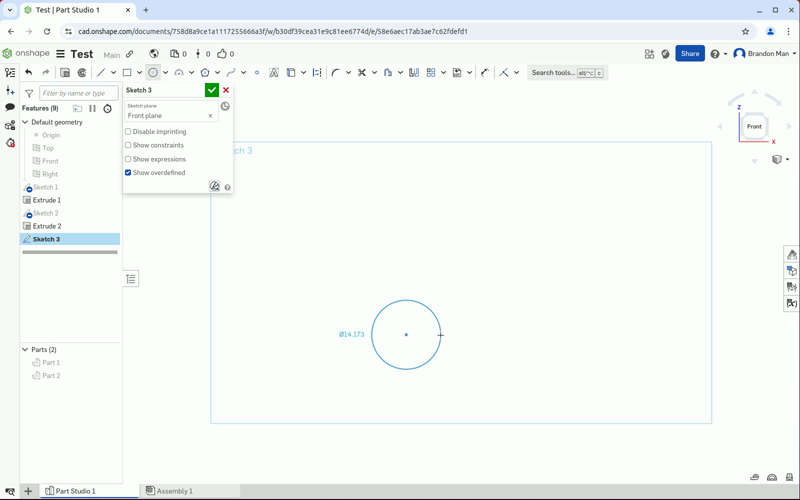
click(440, 334)
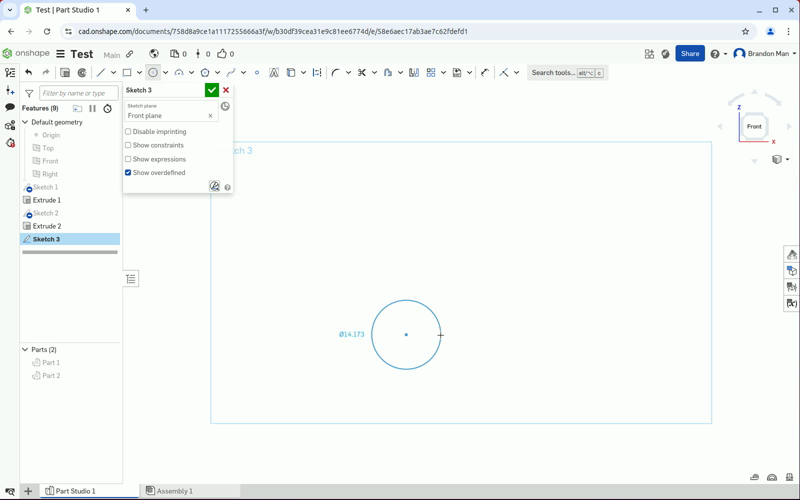
key(esc)
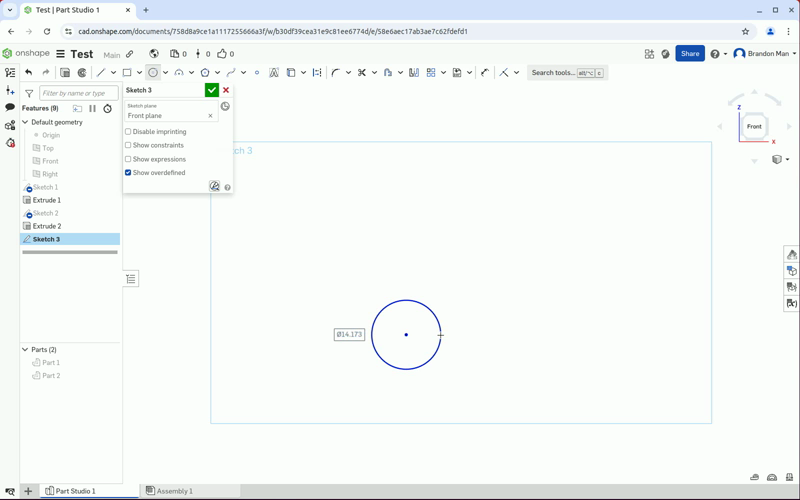
mouse_move(421, 341)
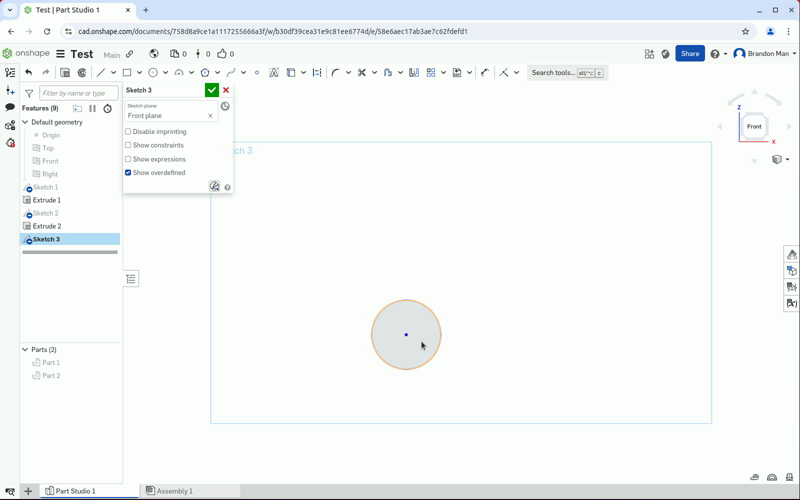
click(421, 341)
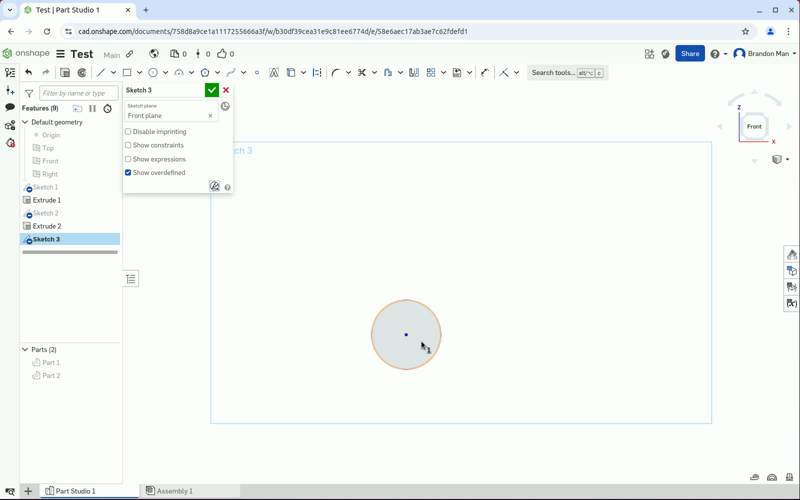
mouse_move(73, 352)
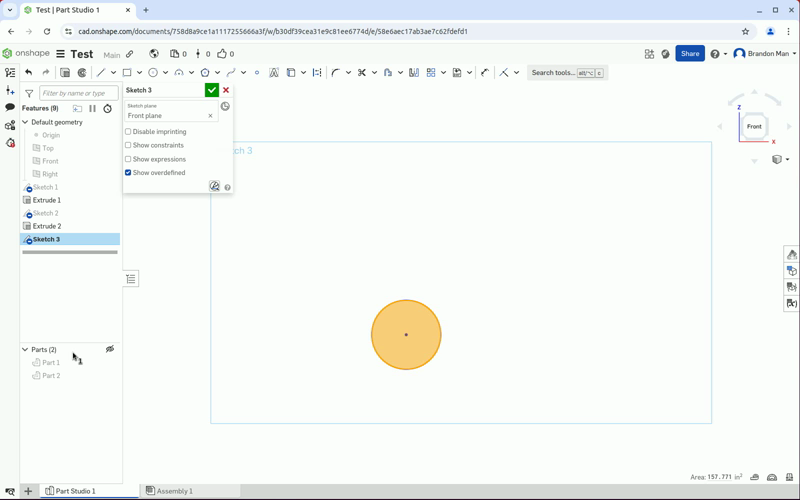
key(shift+y)
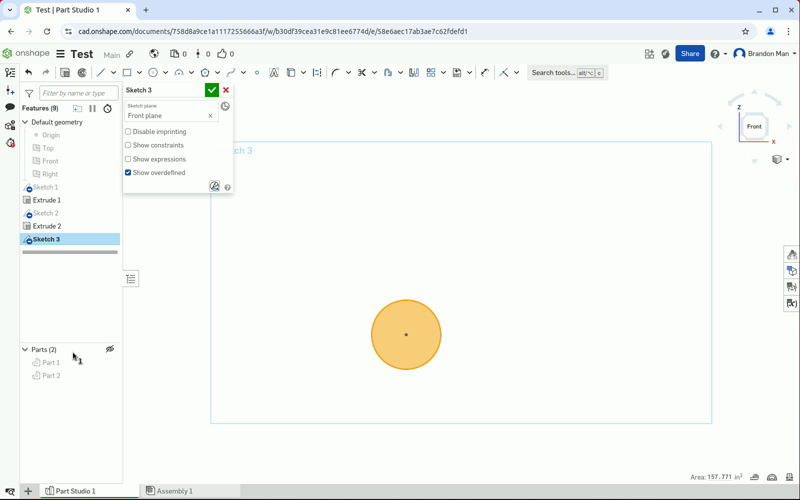
key(shift+e)
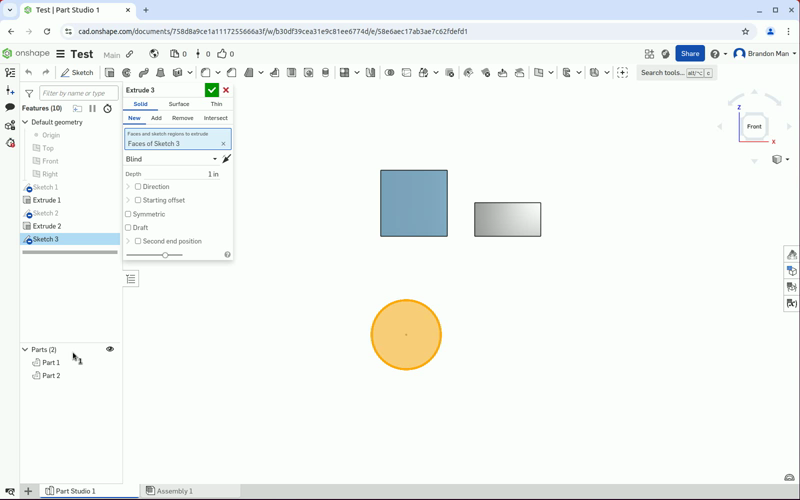
mouse_move(143, 106)
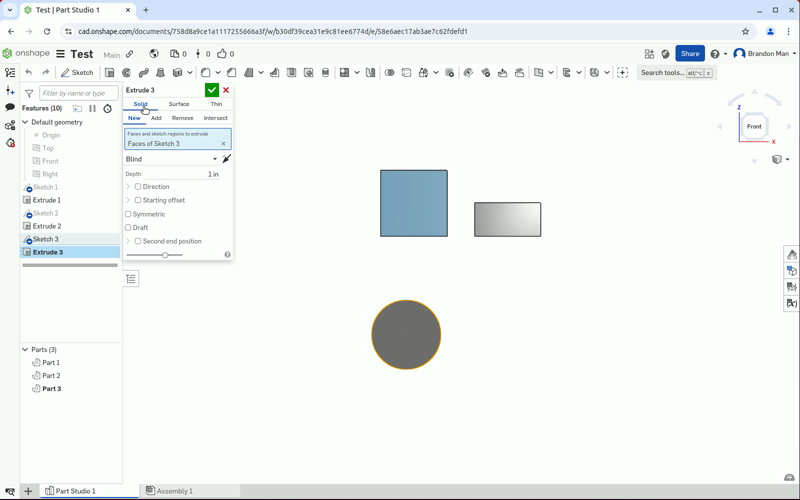
click(143, 106)
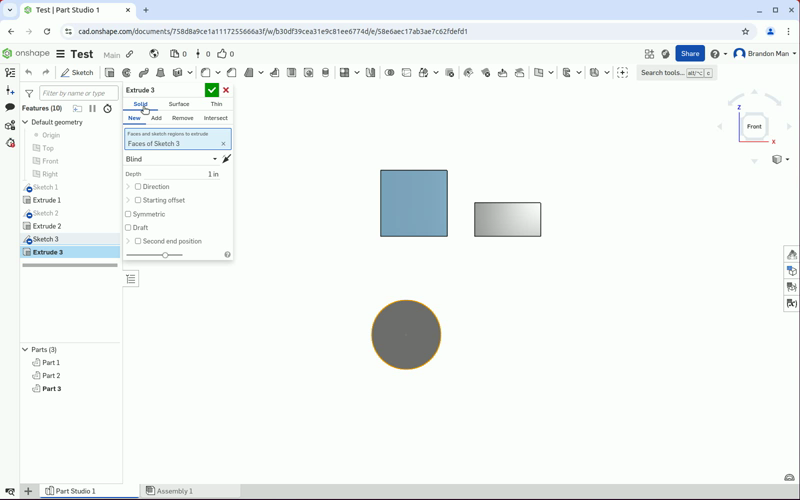
mouse_move(137, 120)
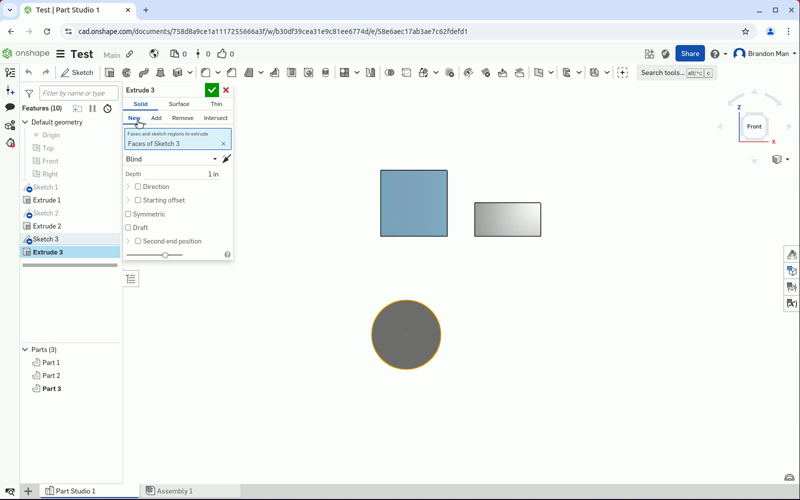
click(137, 120)
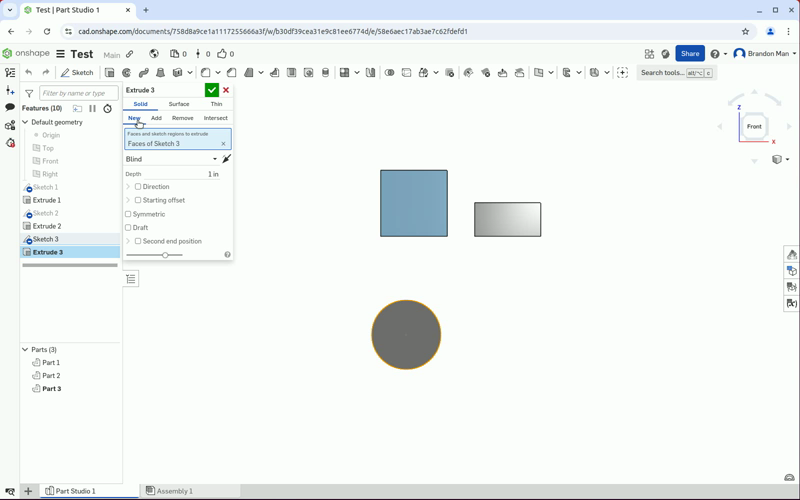
key(tab, 4)
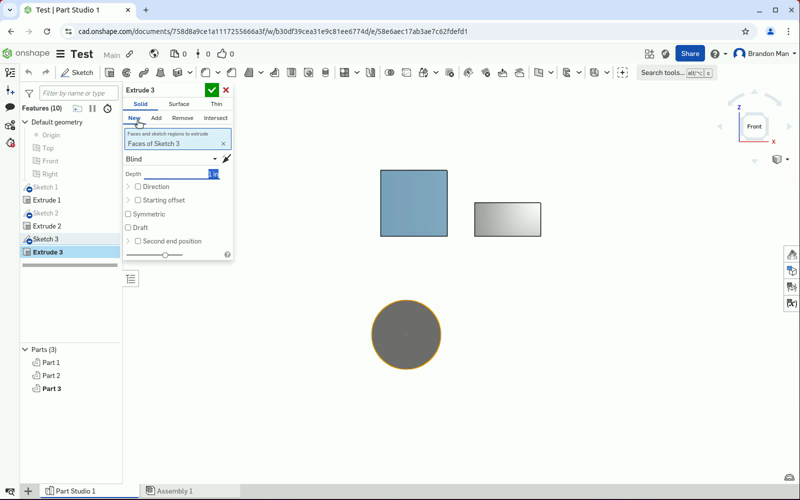
text(13.48)
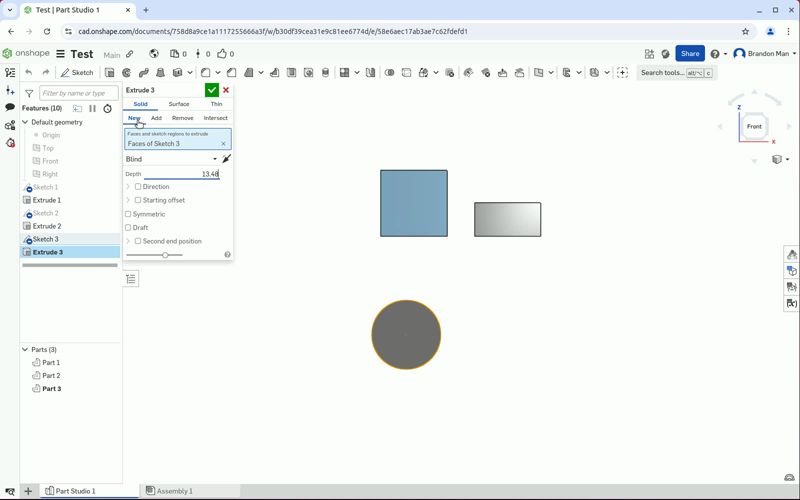
key(enter)
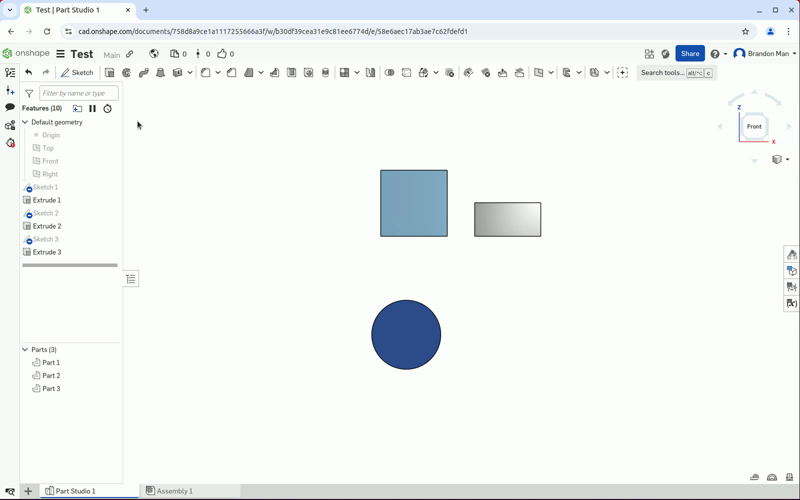
key(shift+h)
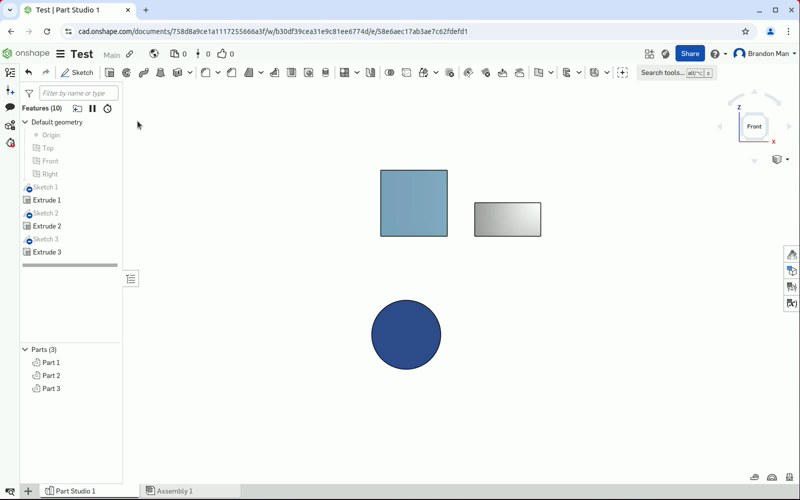
key(shift+h)
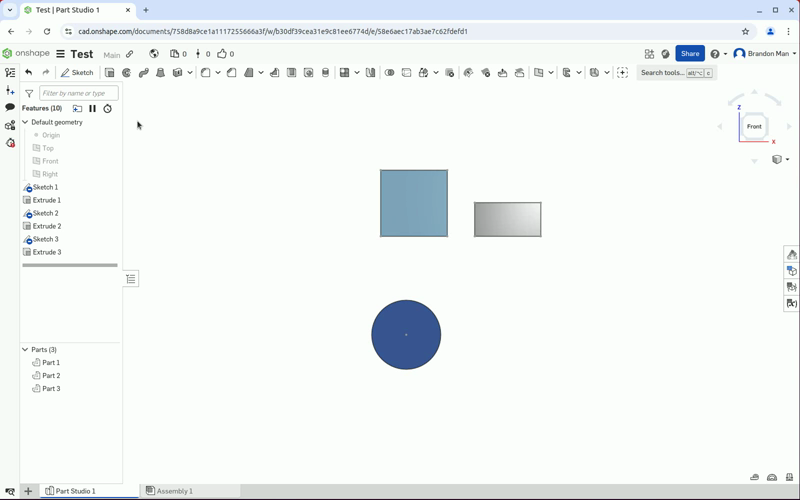
key(shift+7)
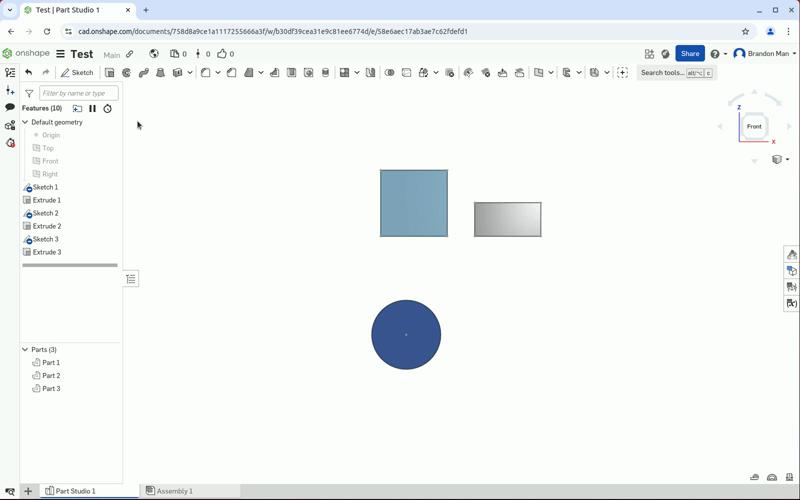
key(left, 2)
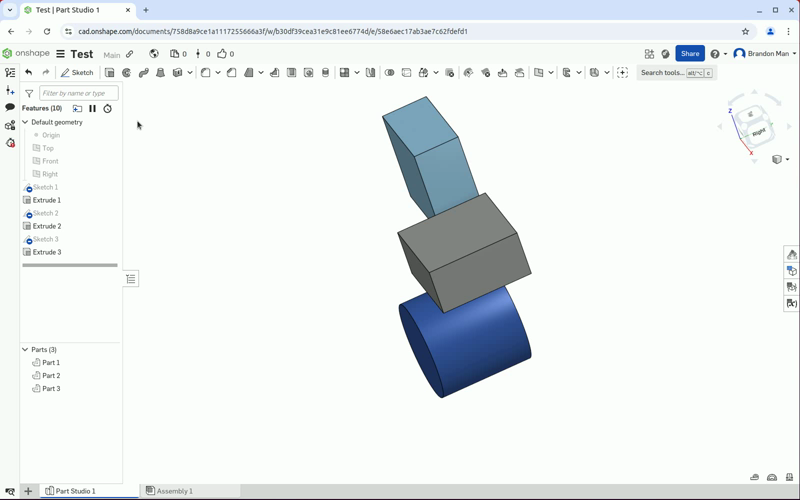
key(down, 2)
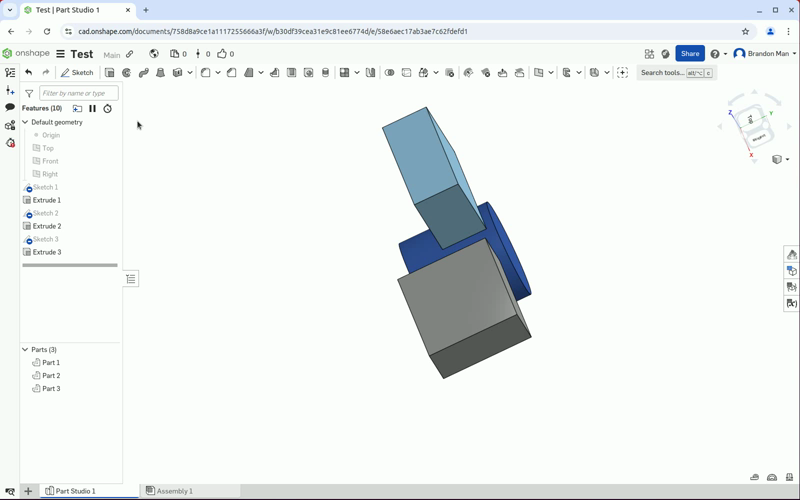
key(up, 2)
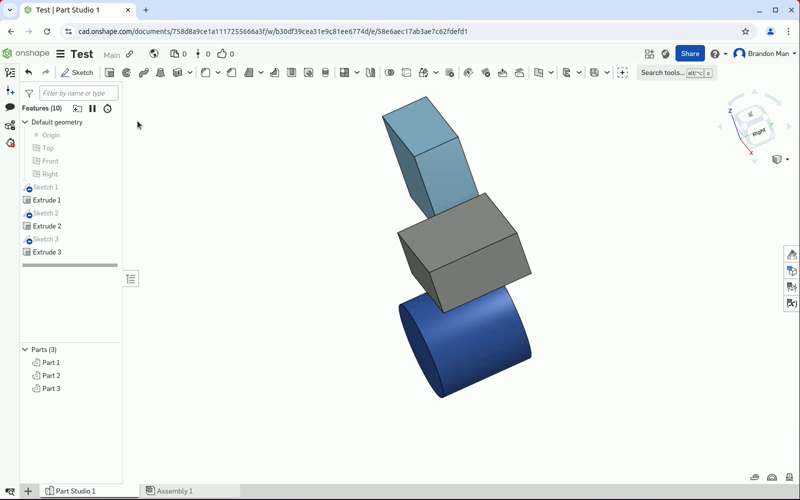
key(right, 2)
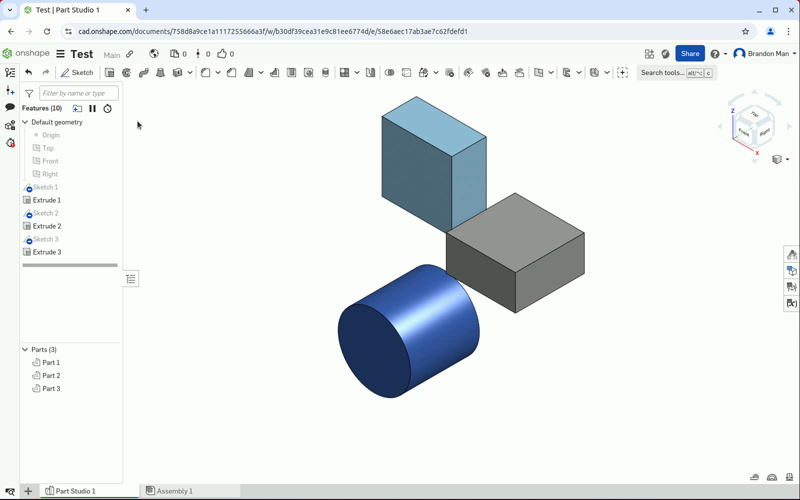
mouse_move(73, 189)
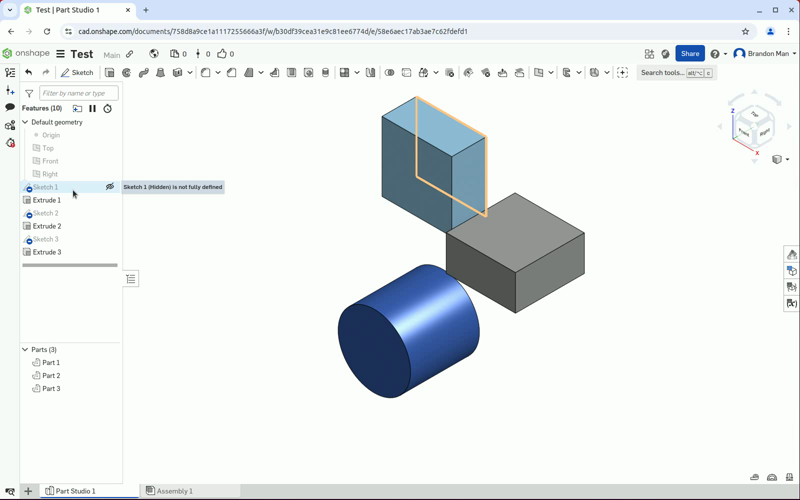
click(73, 189)